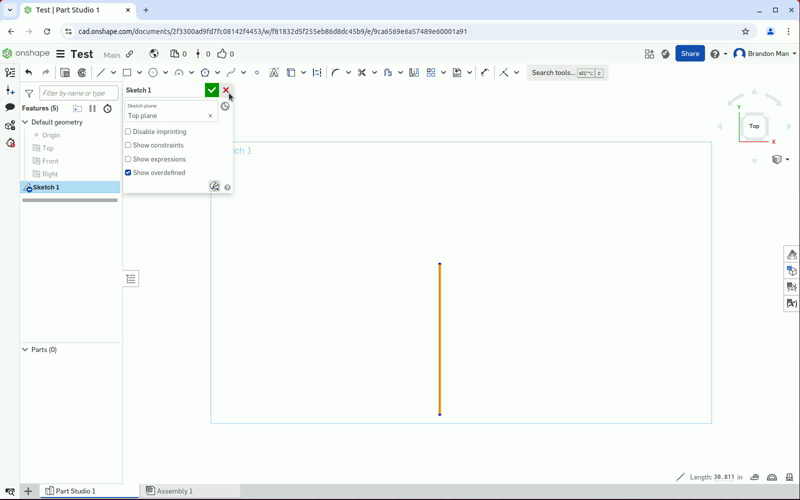
key(shift+h)
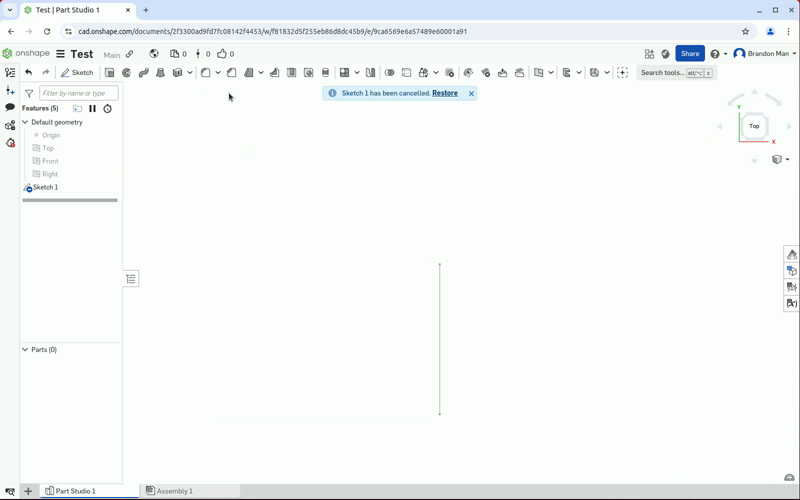
key(shift+s)
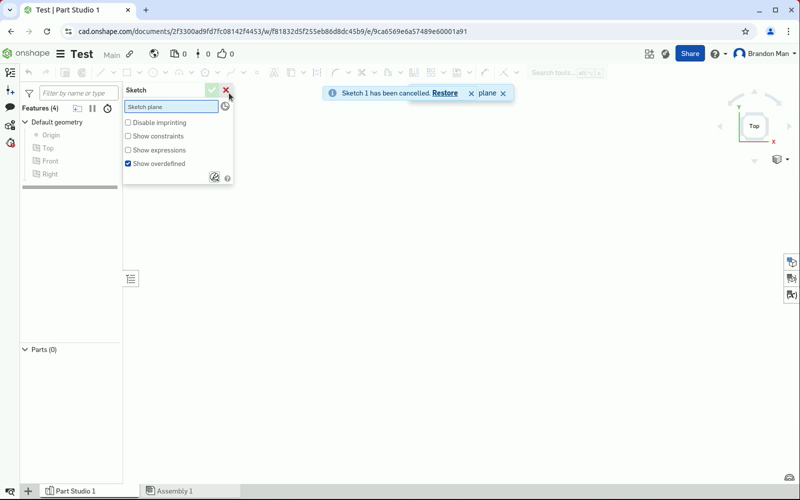
mouse_move(73, 150)
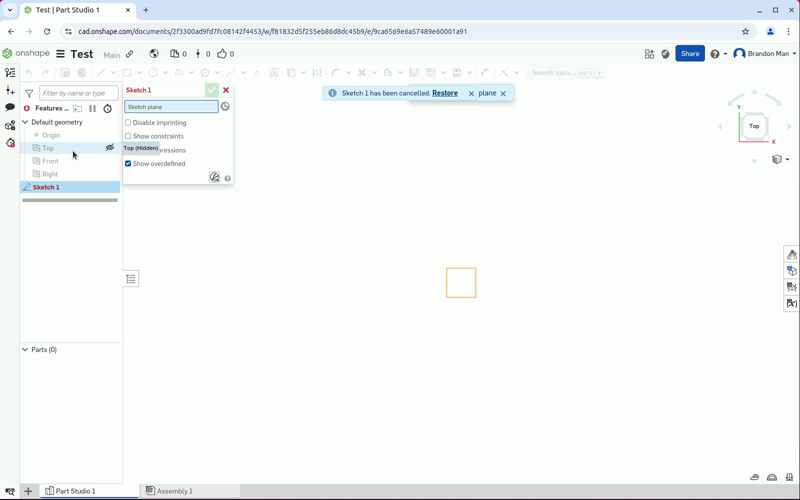
click(73, 150)
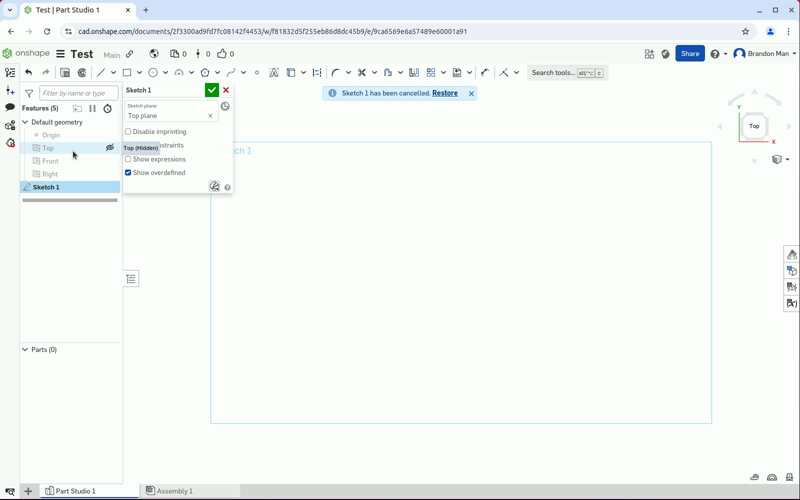
mouse_move(73, 352)
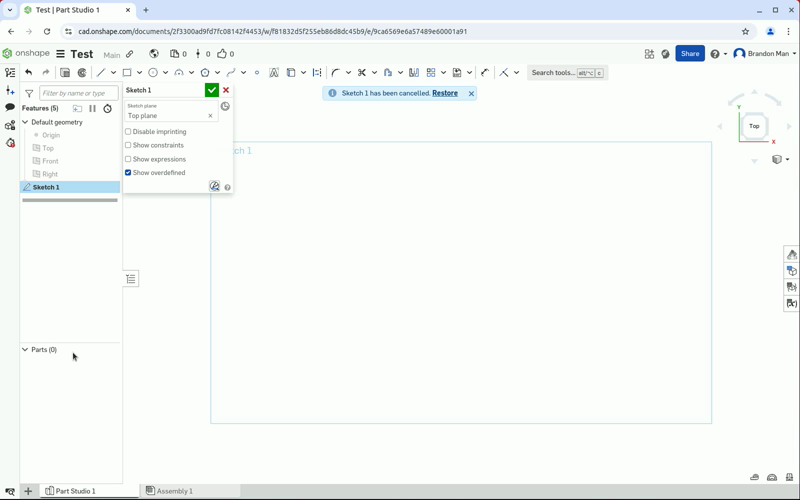
key(y)
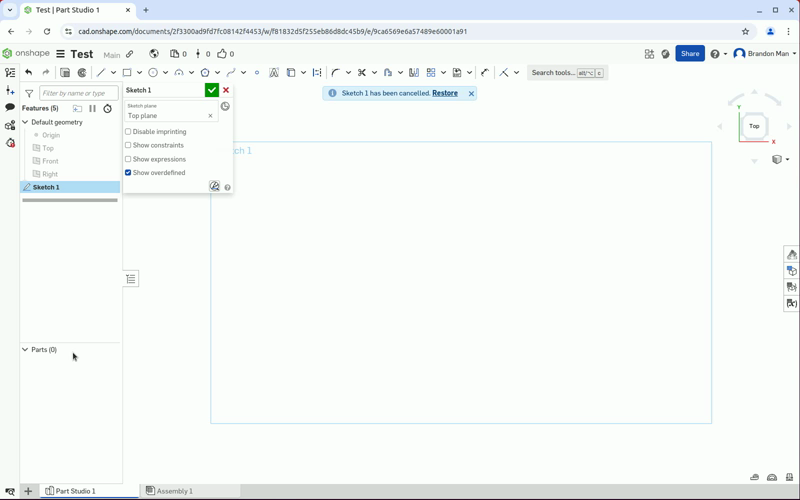
key(l)
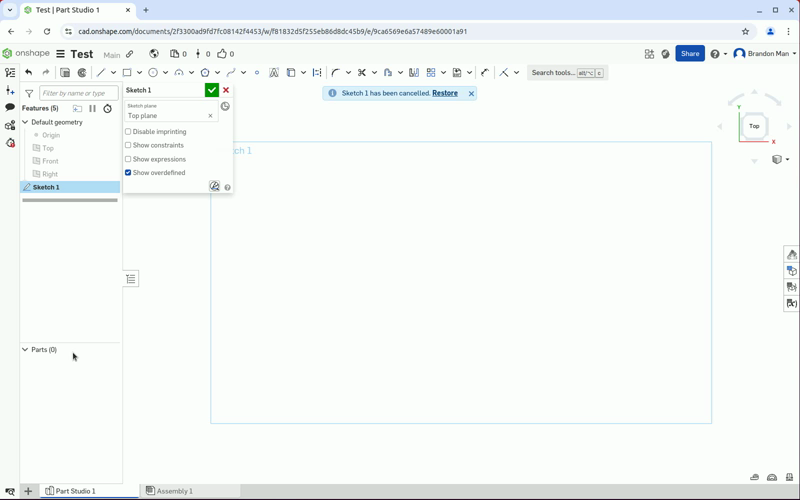
key_down(shift)
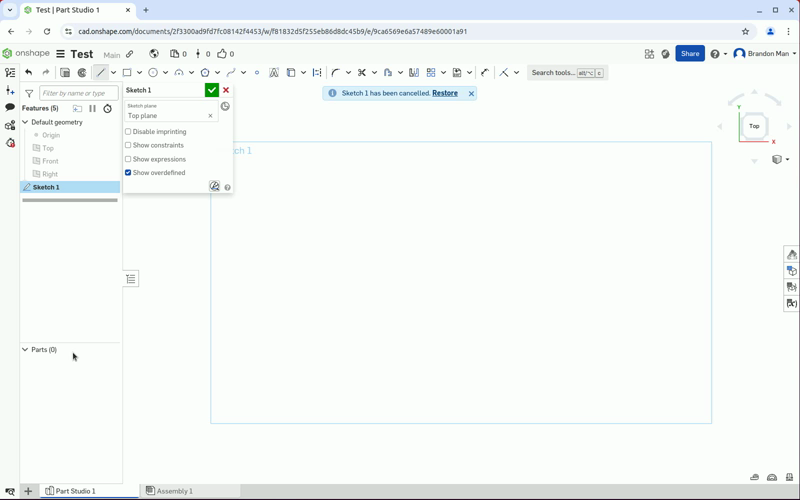
mouse_move(460, 282)
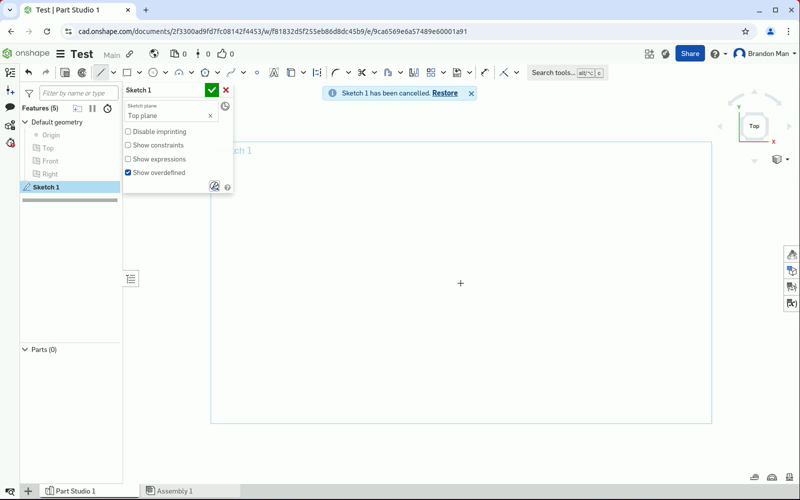
click(460, 282)
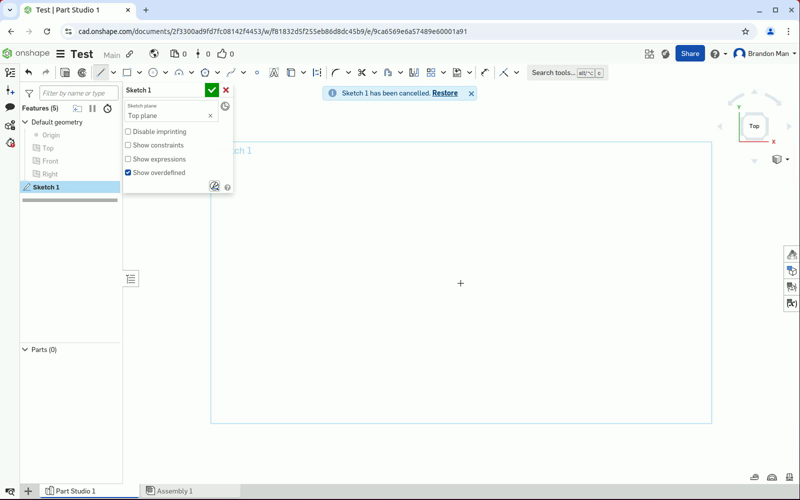
key_up(shift)
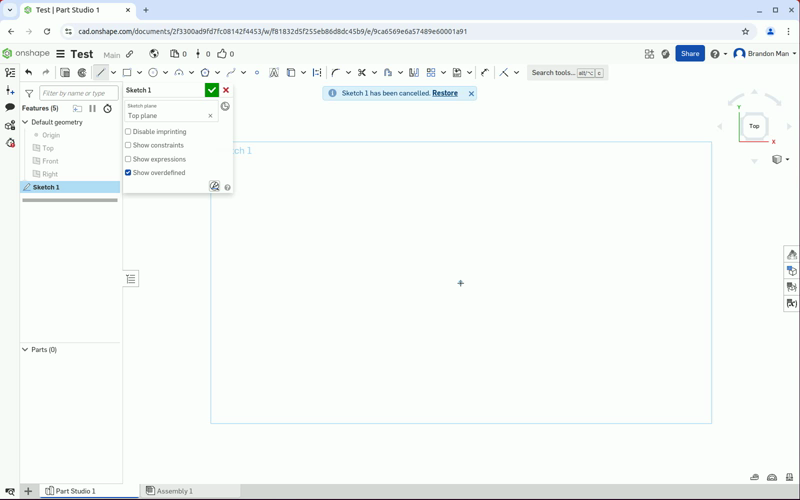
key_down(shift)
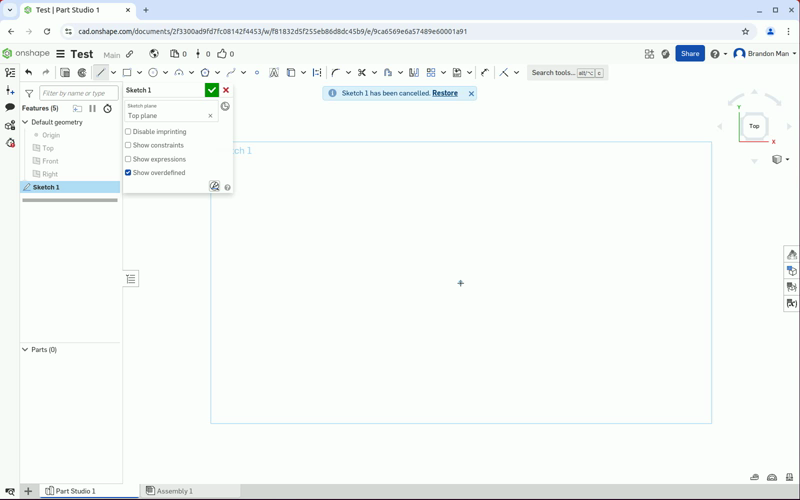
mouse_move(490, 282)
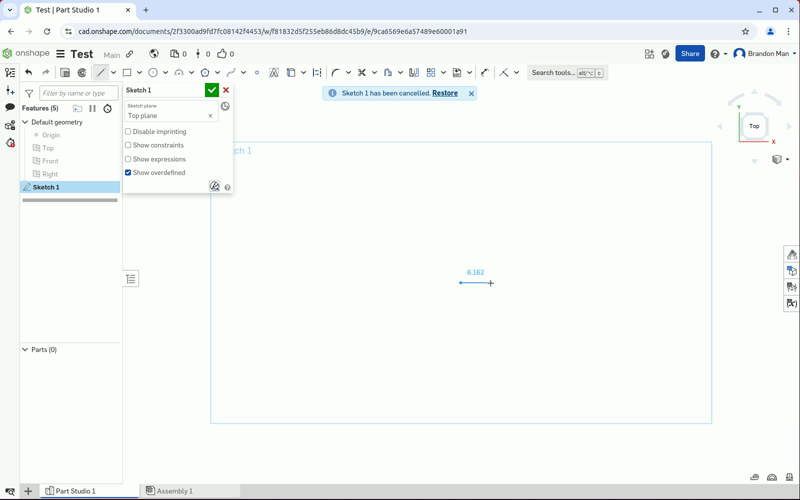
mouse_move(509, 282)
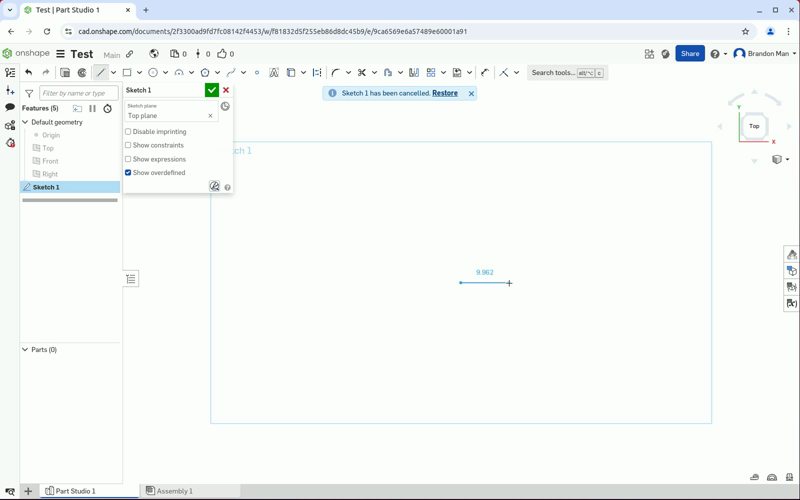
click(509, 282)
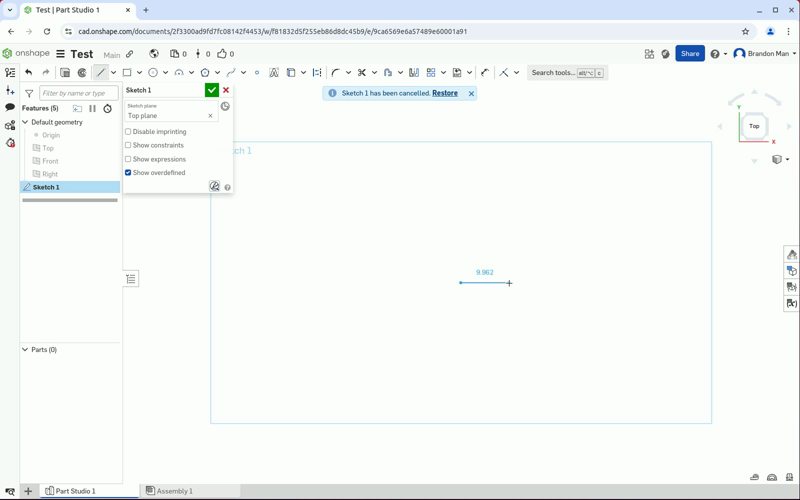
key_up(shift)
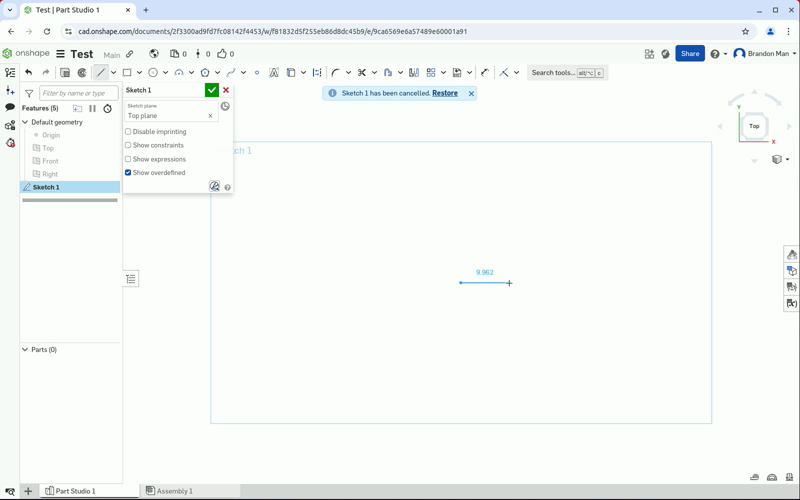
key_down(shift)
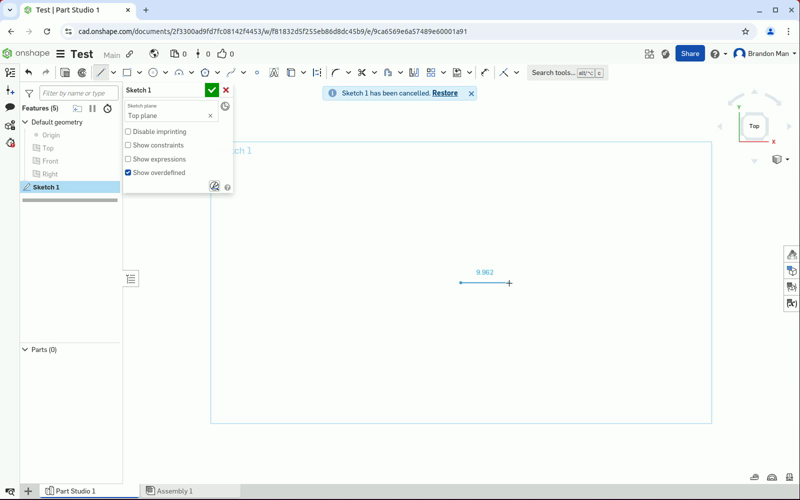
mouse_move(539, 282)
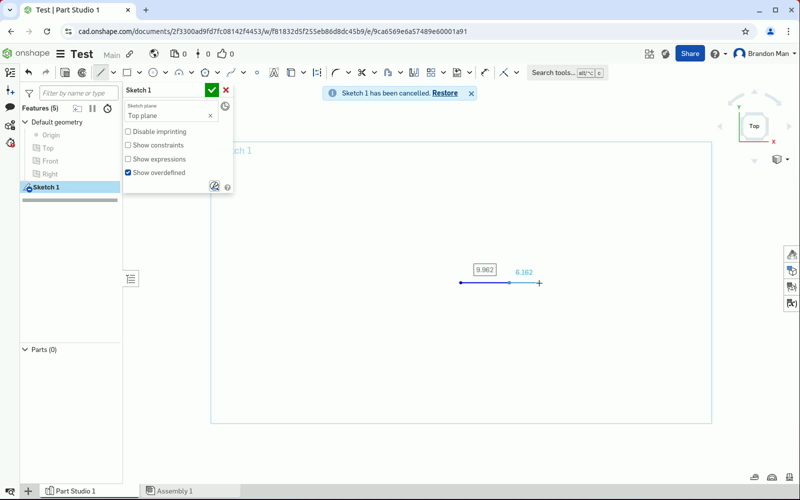
mouse_move(509, 234)
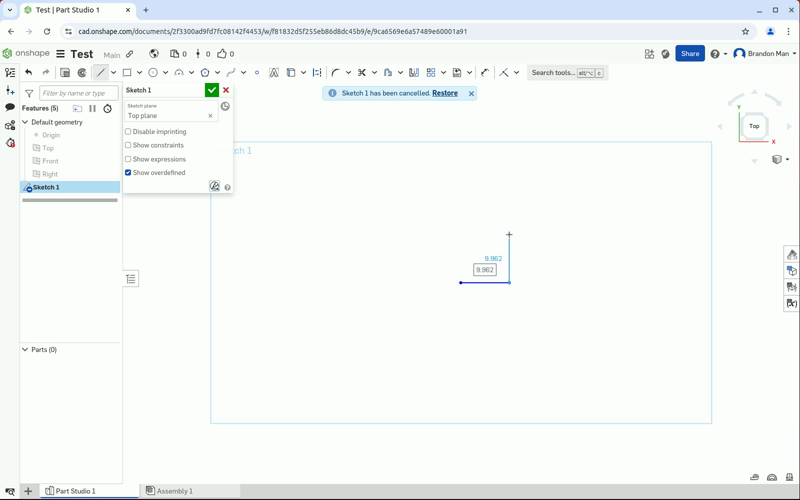
click(509, 234)
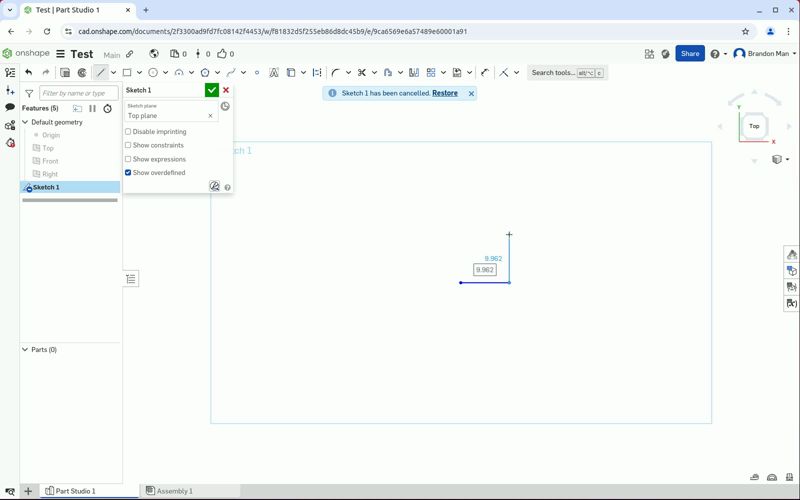
key_up(shift)
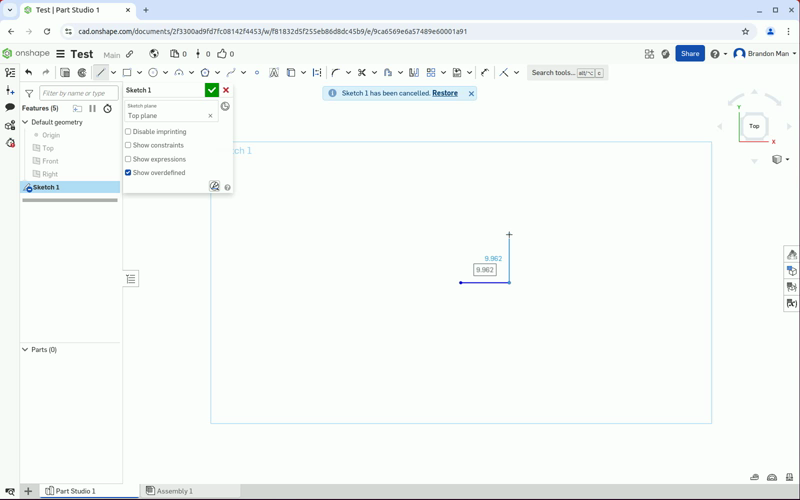
key_down(shift)
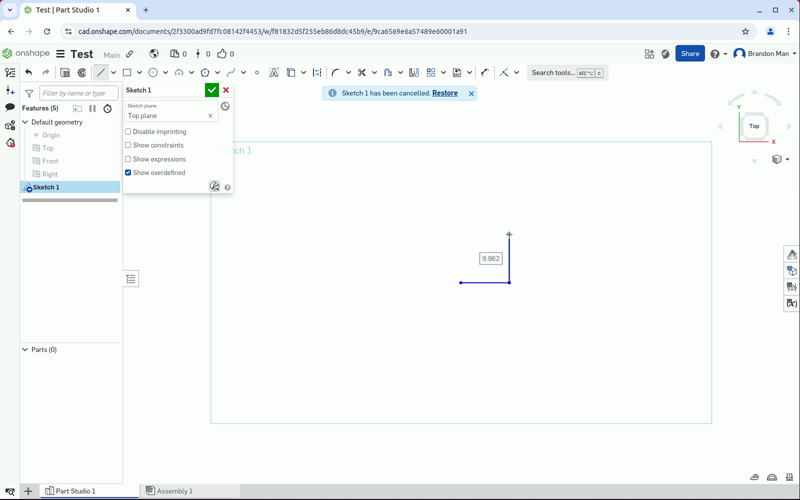
mouse_move(539, 234)
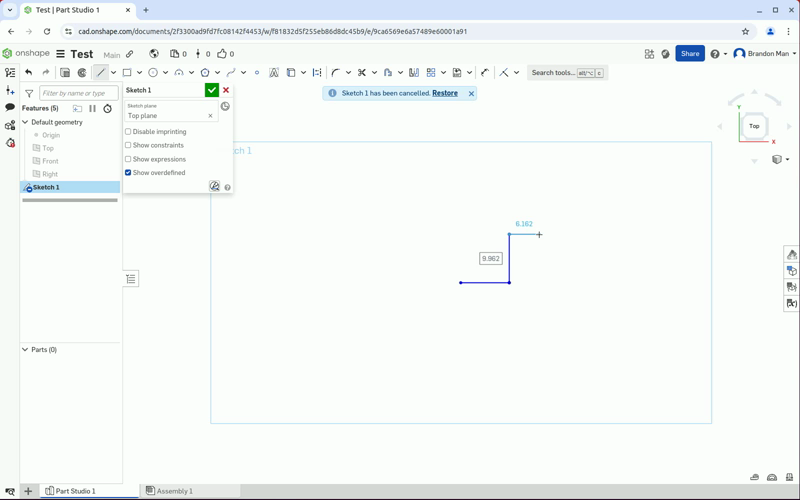
mouse_move(460, 234)
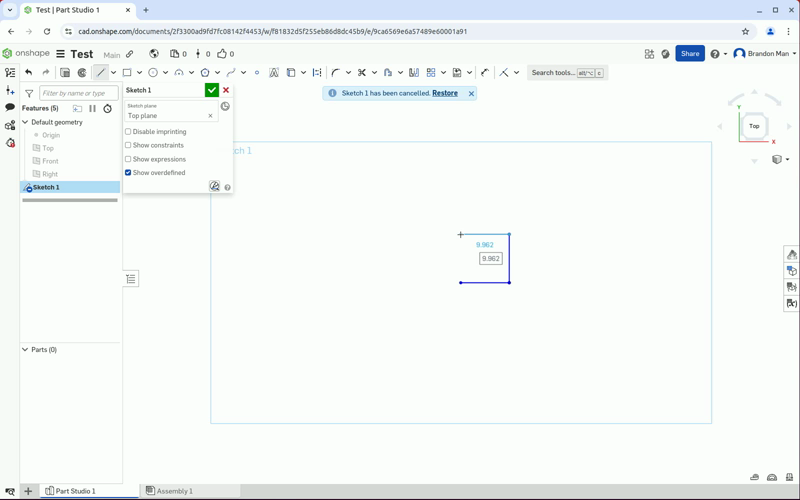
click(460, 234)
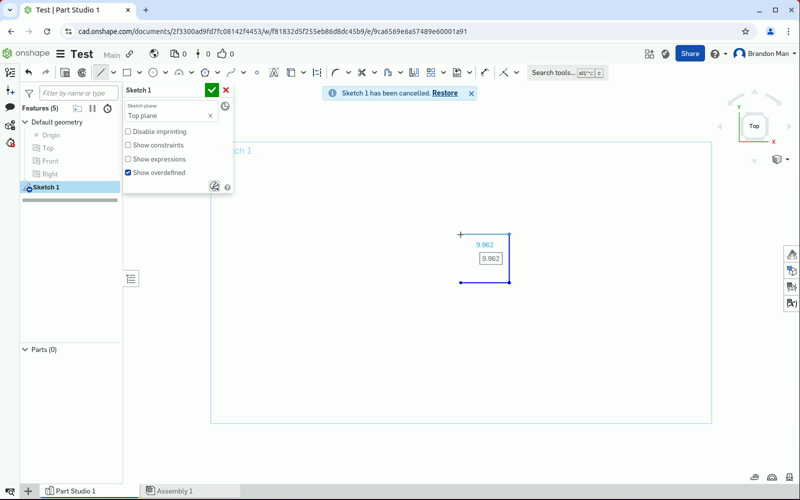
key_up(shift)
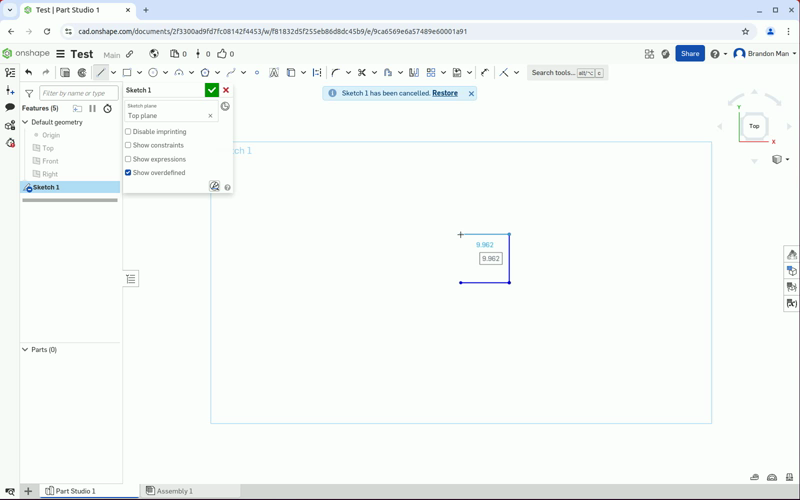
mouse_move(490, 234)
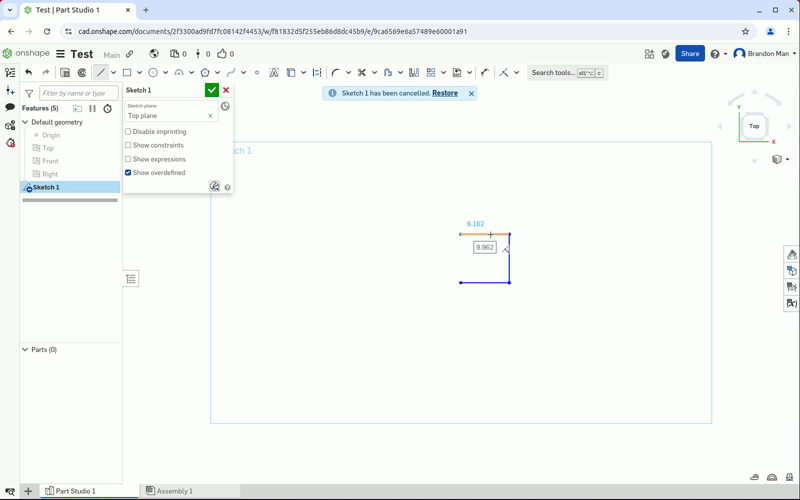
key_down(shift)
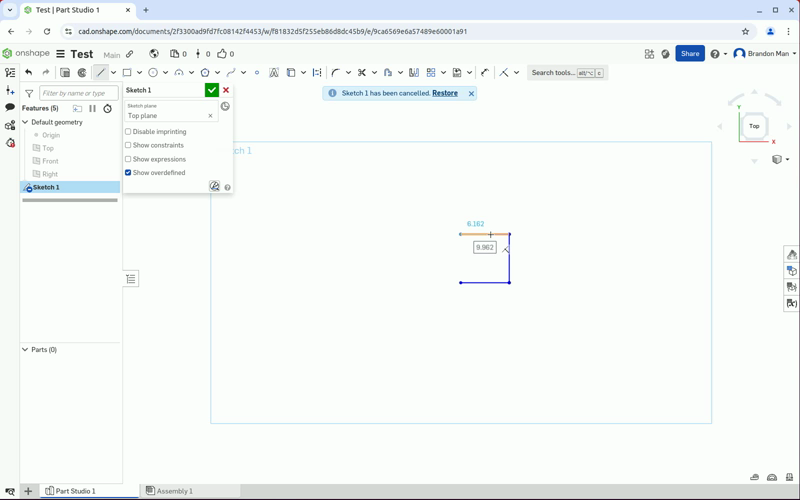
mouse_move(460, 282)
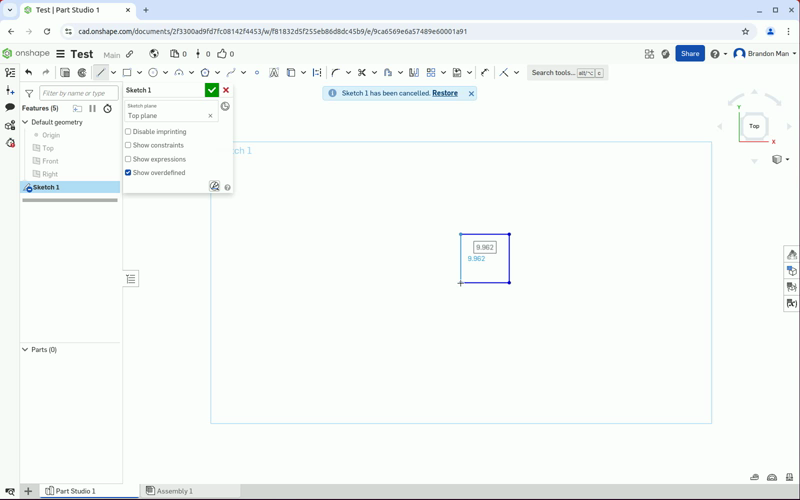
key_up(shift)
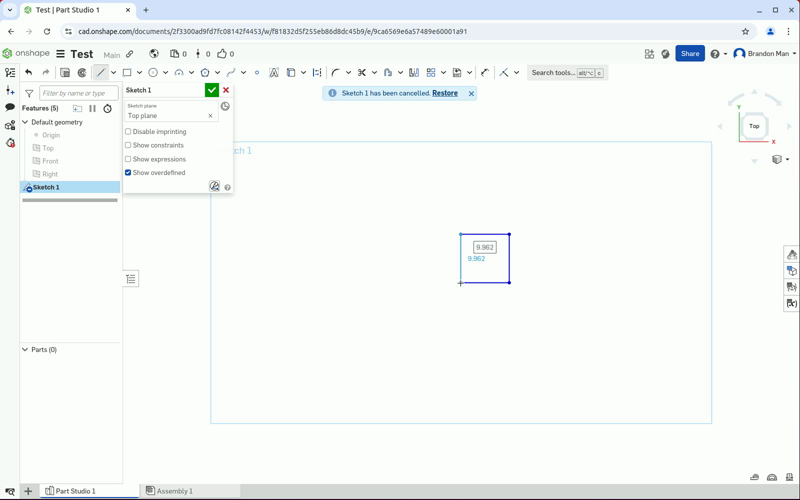
click(460, 282)
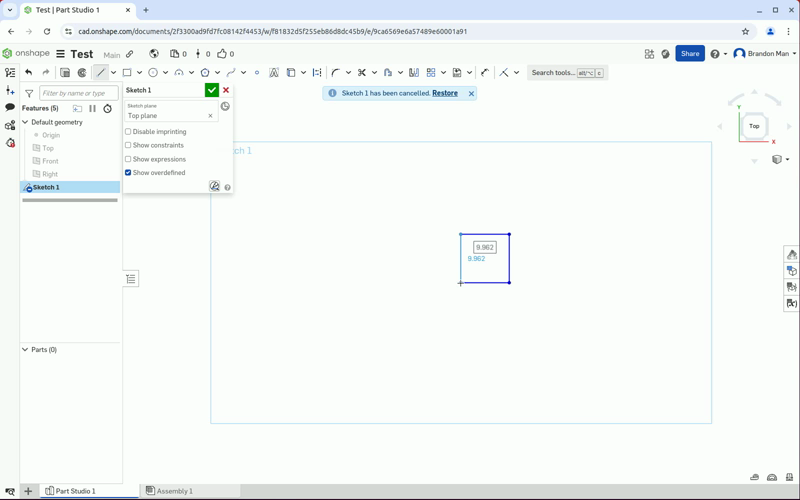
key(esc)
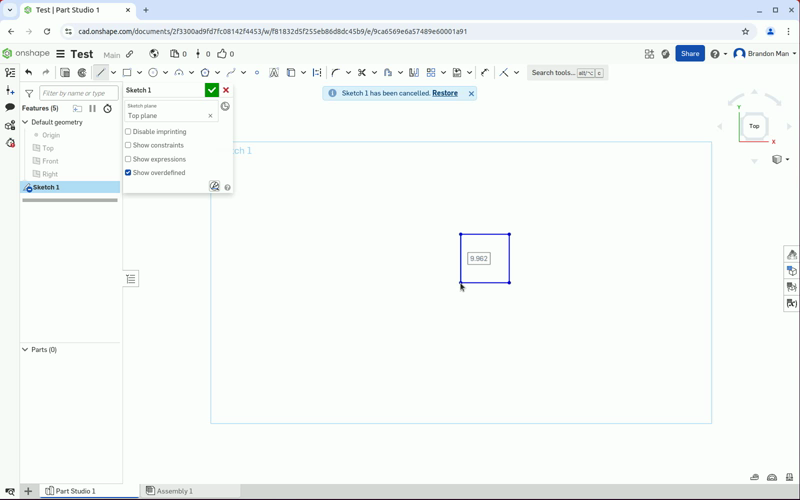
key(c)
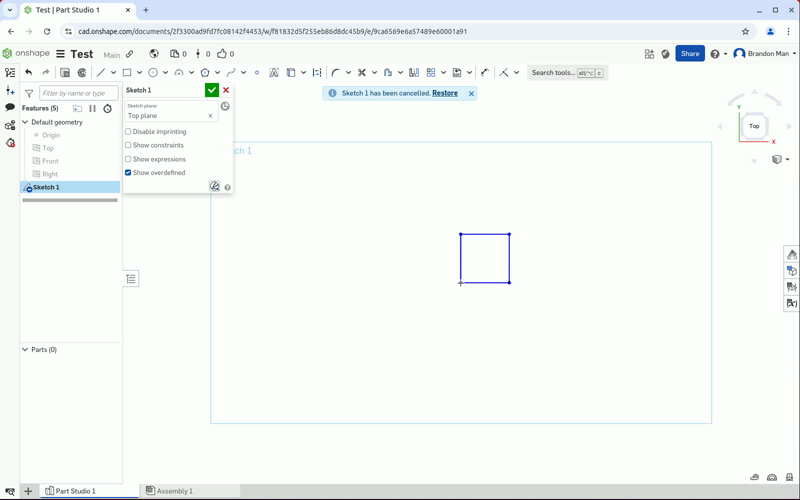
key_down(shift)
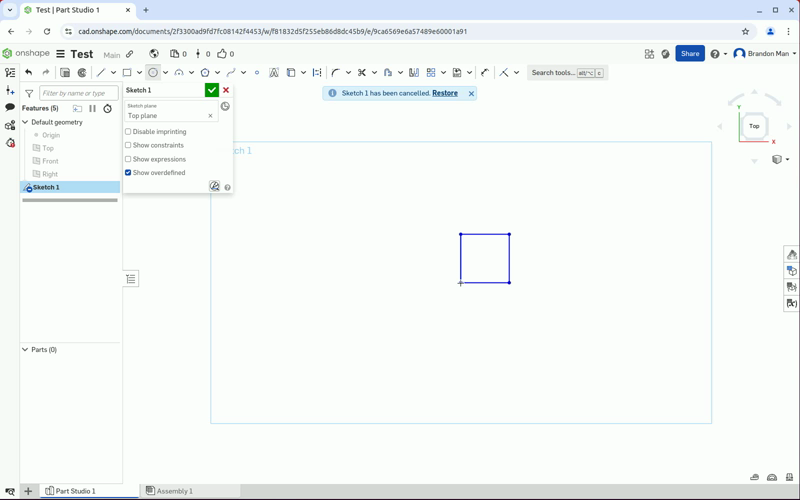
mouse_move(485, 258)
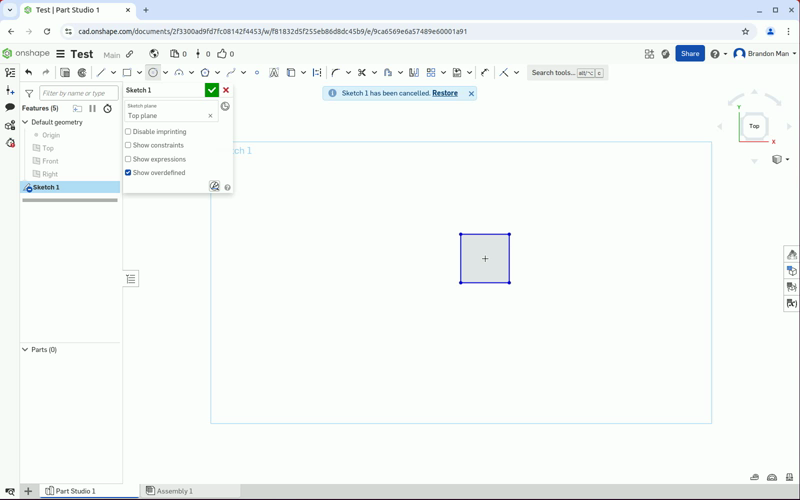
click(485, 258)
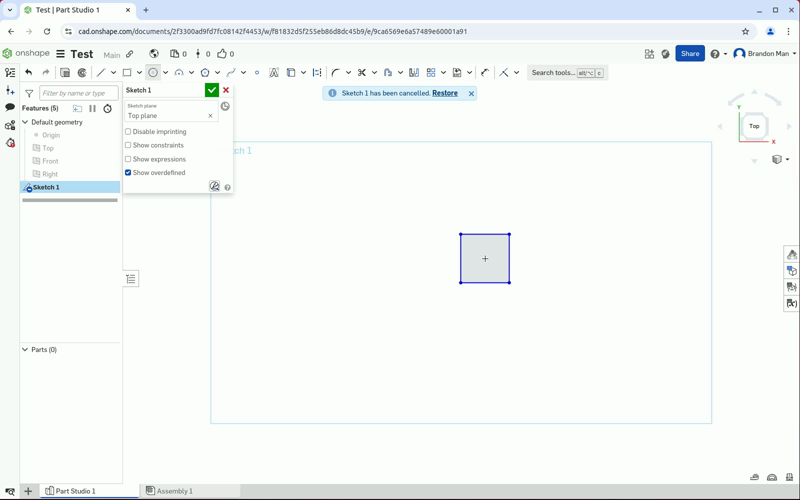
key_up(shift)
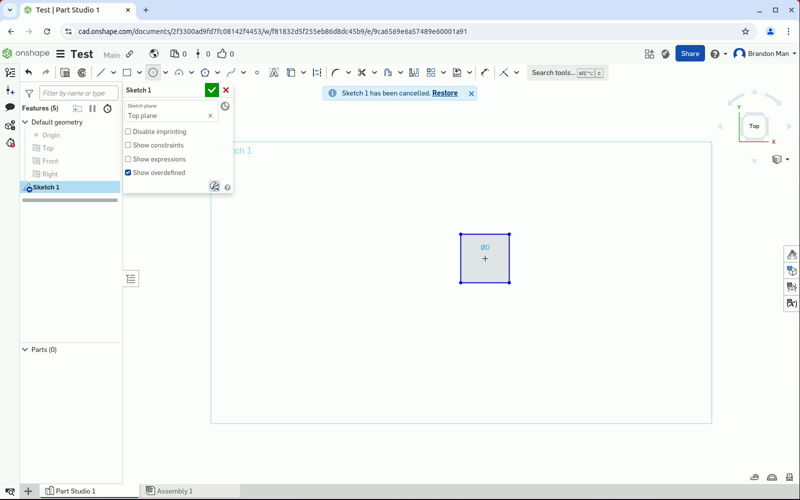
mouse_move(493, 258)
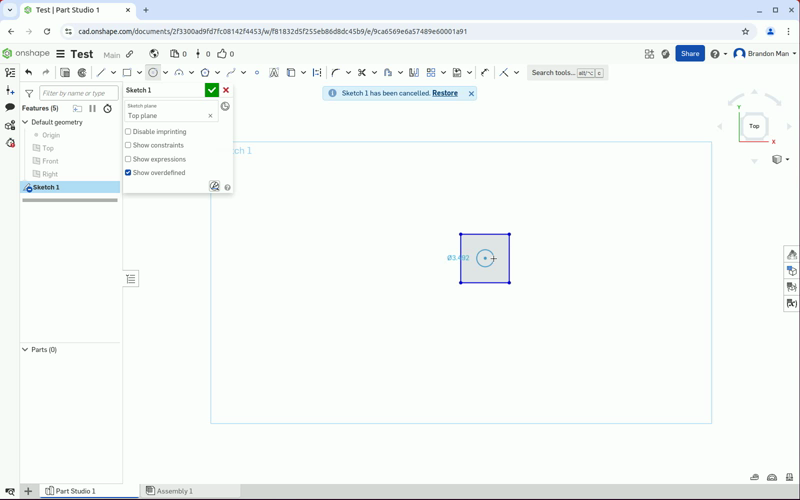
click(493, 258)
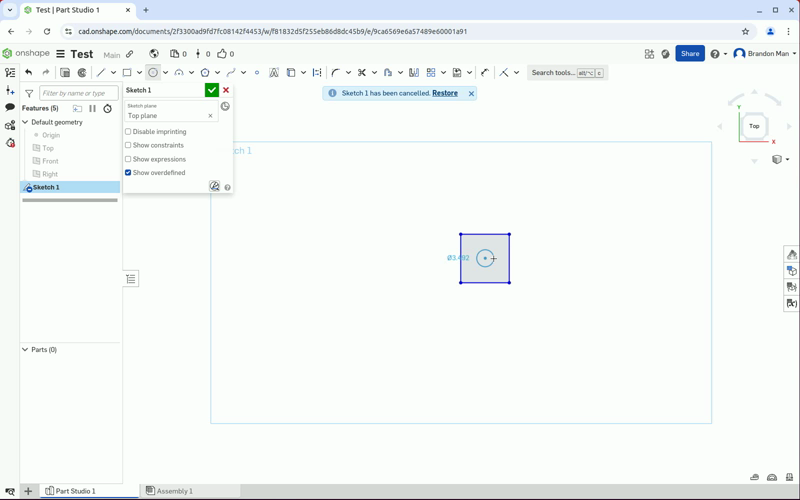
key(esc)
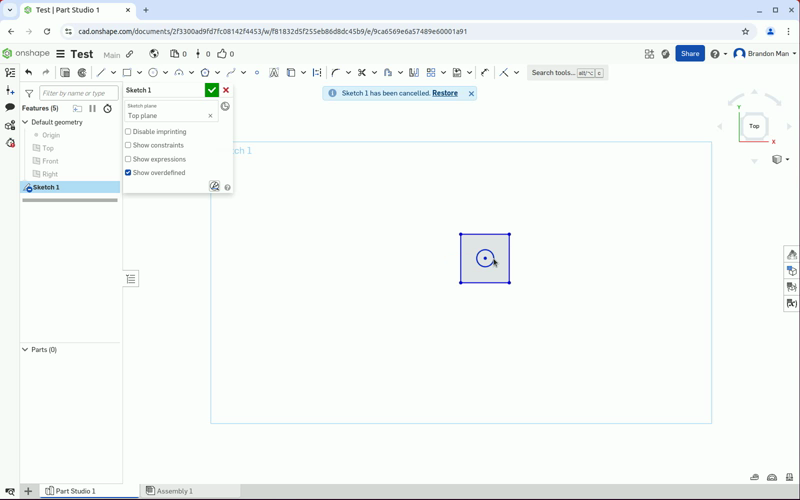
mouse_move(470, 277)
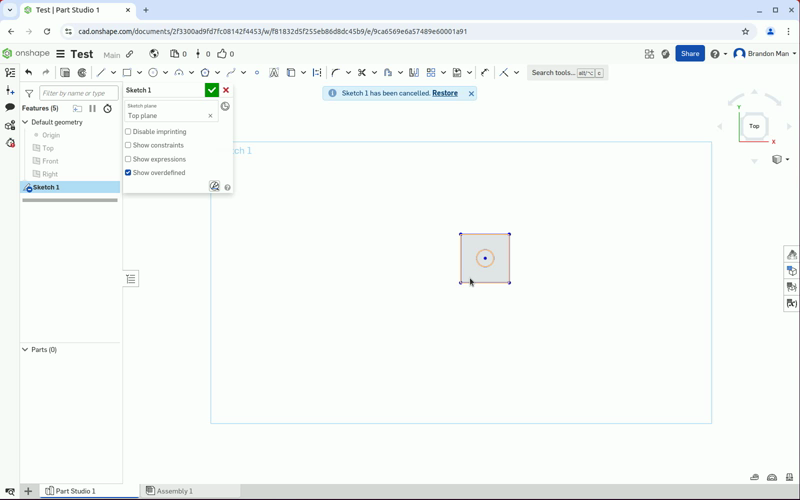
click(470, 277)
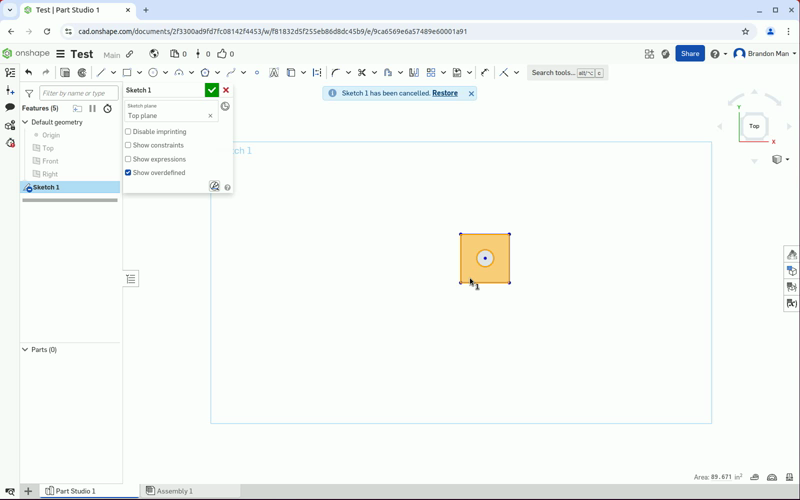
mouse_move(73, 352)
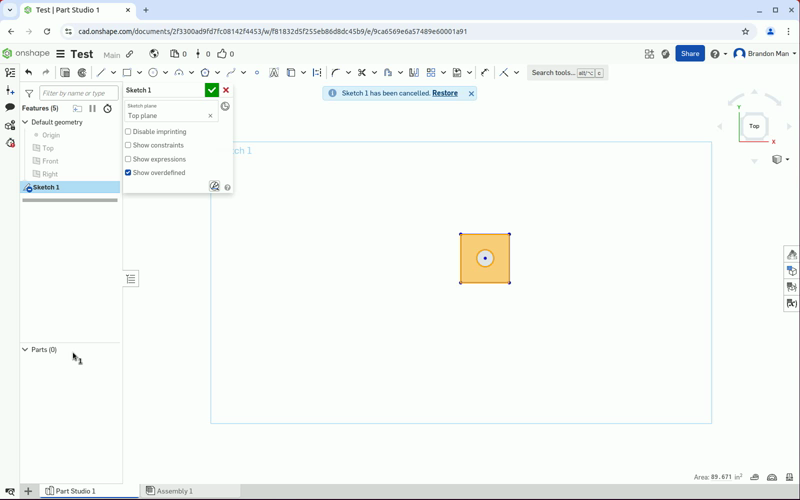
key(shift+y)
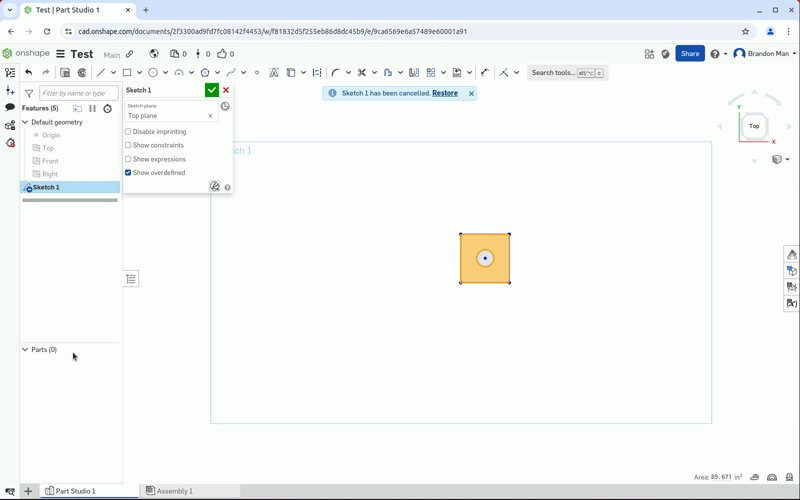
key(shift+e)
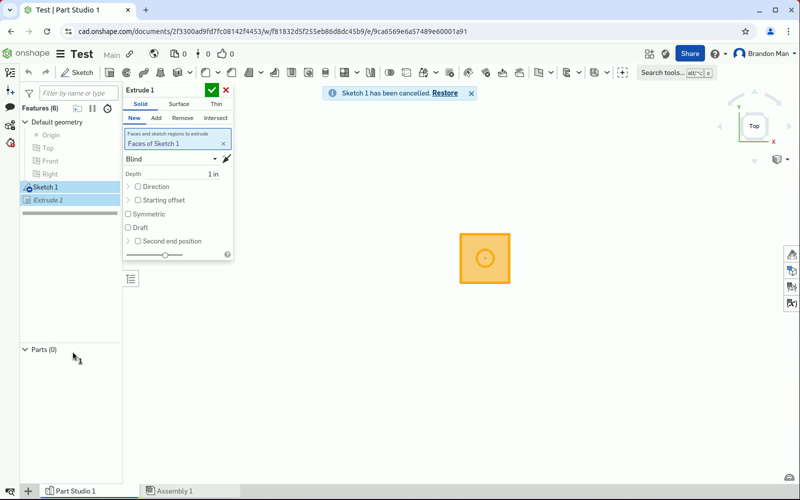
mouse_move(143, 106)
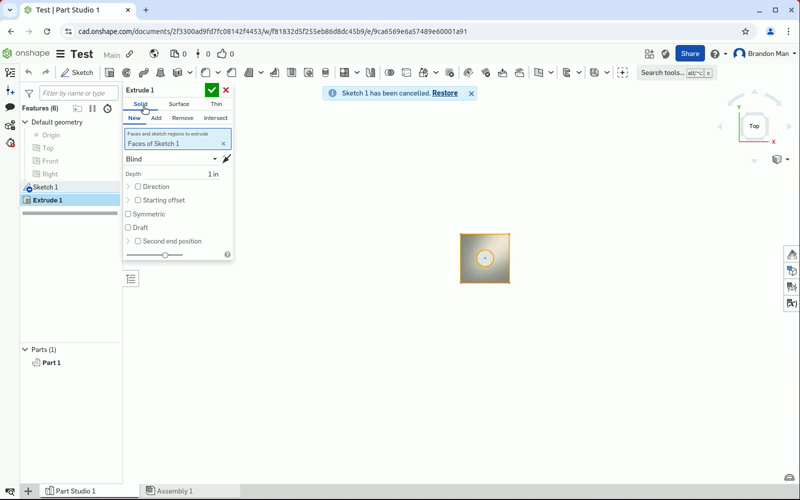
click(143, 106)
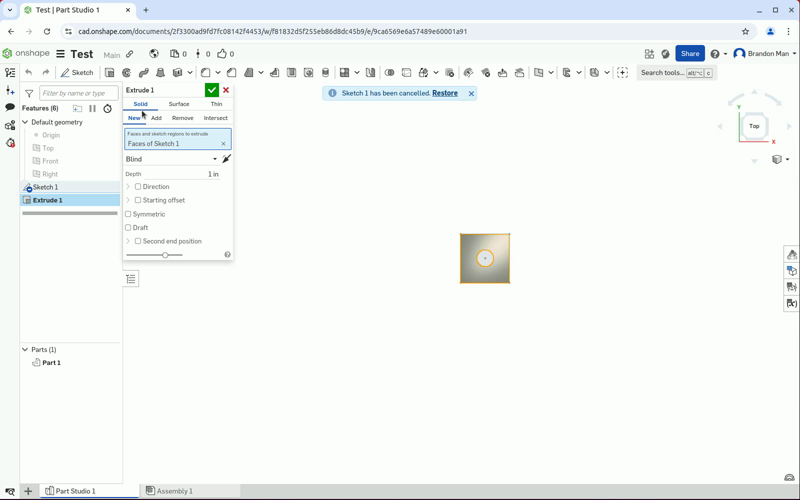
mouse_move(137, 120)
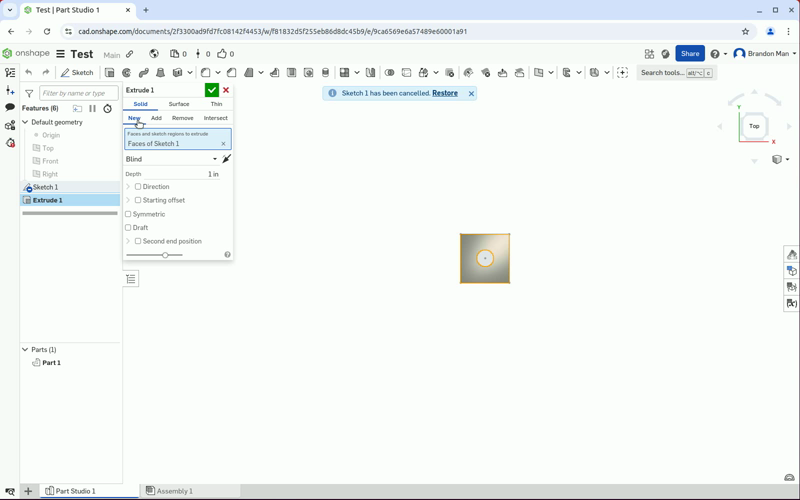
click(137, 120)
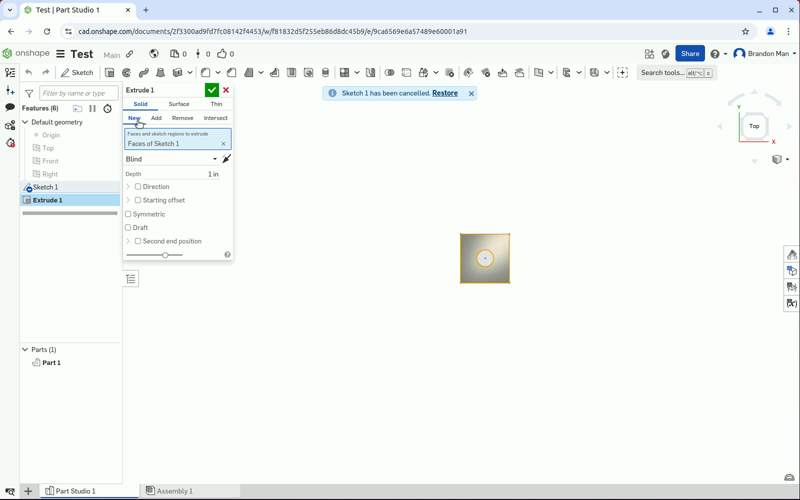
key(tab, 4)
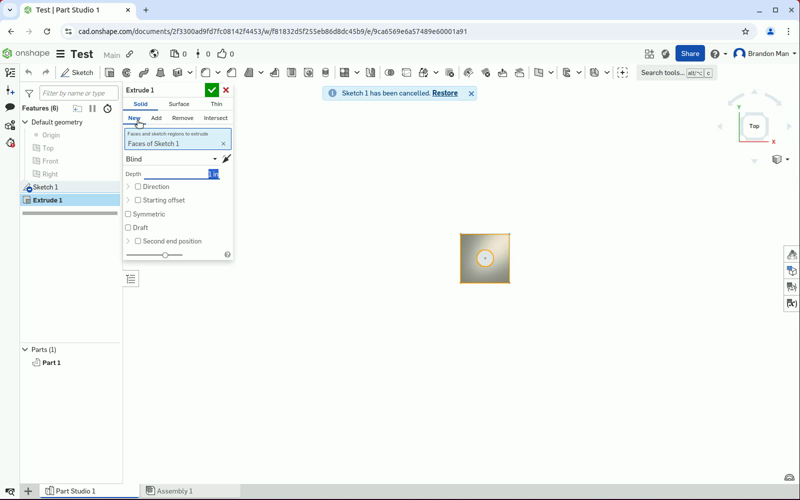
text(9.869)
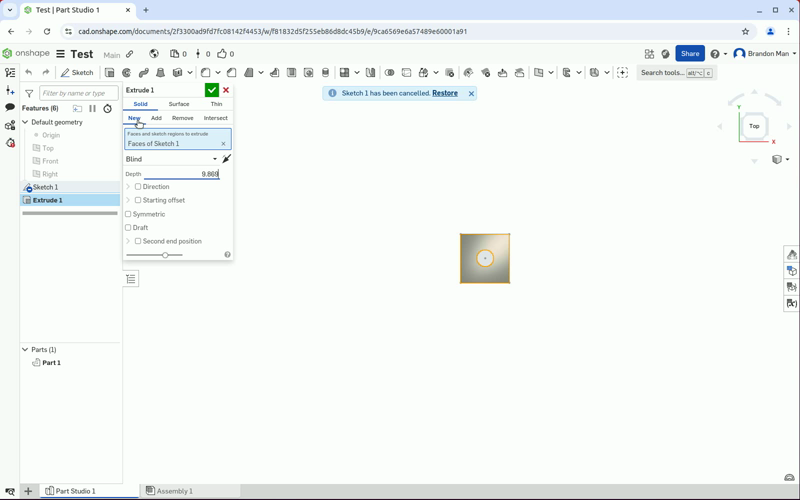
key(enter)
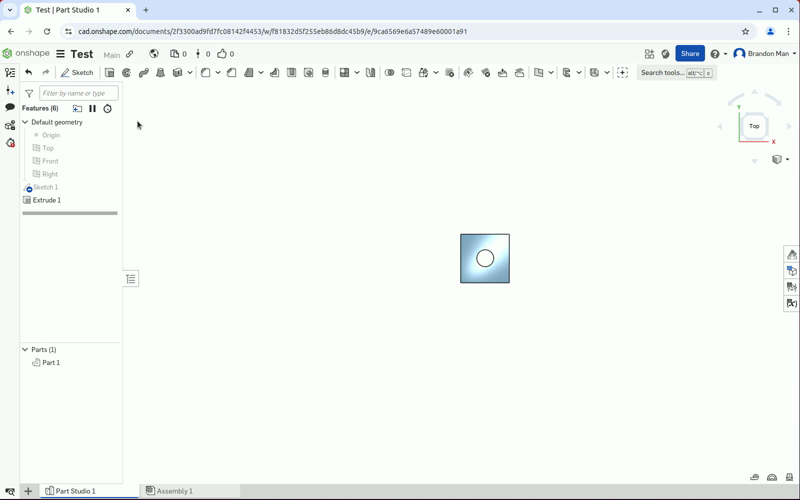
key(shift+h)
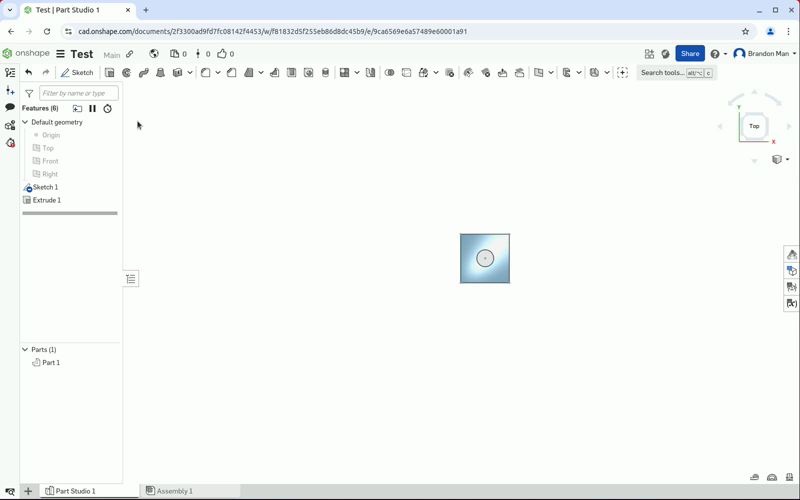
key(shift+h)
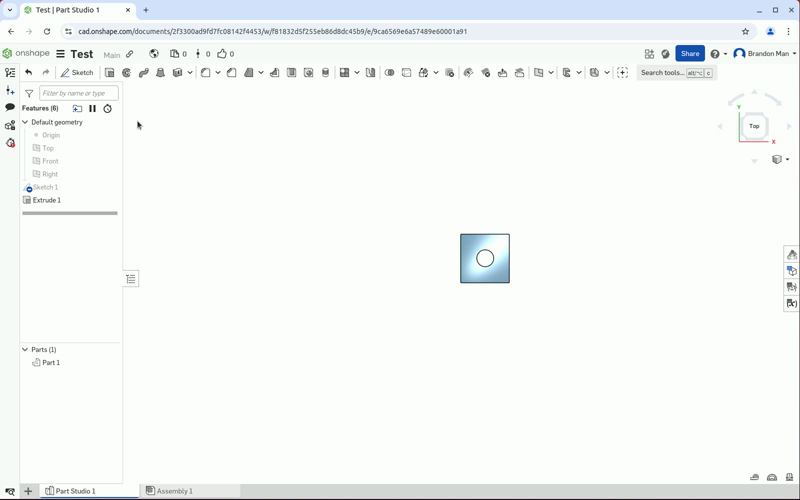
mouse_move(73, 189)
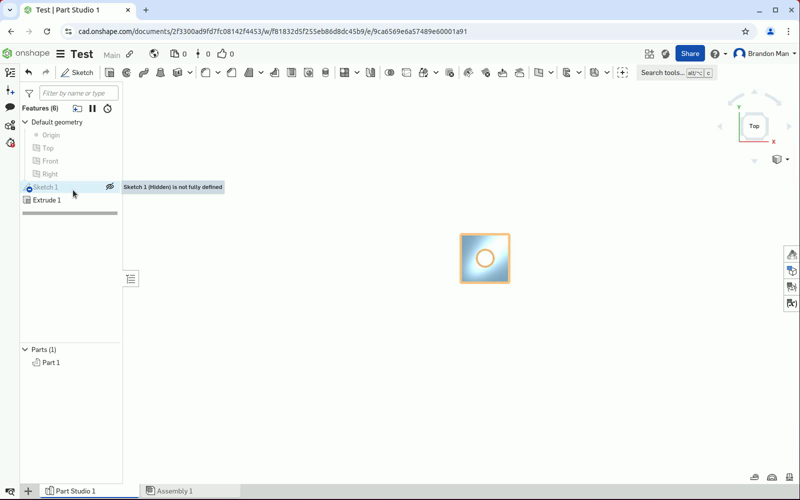
click(73, 189)
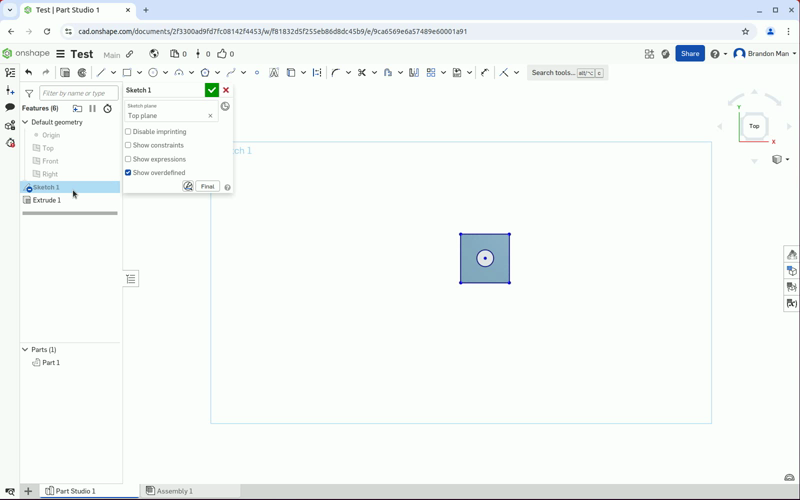
mouse_move(229, 92)
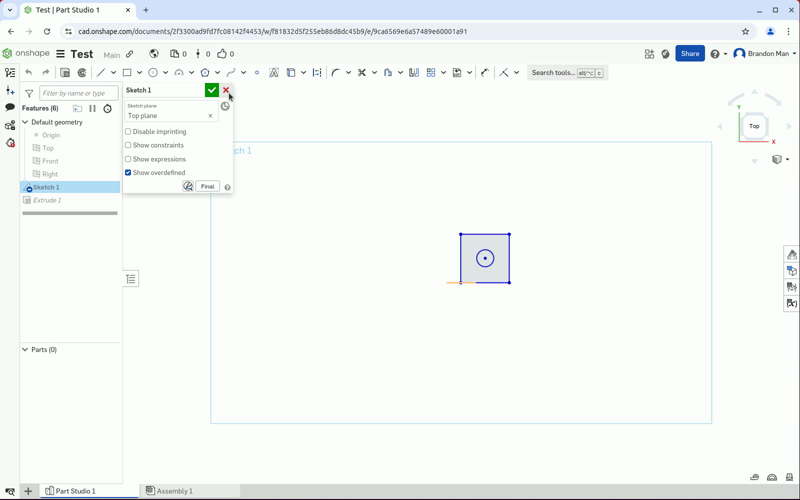
click(229, 92)
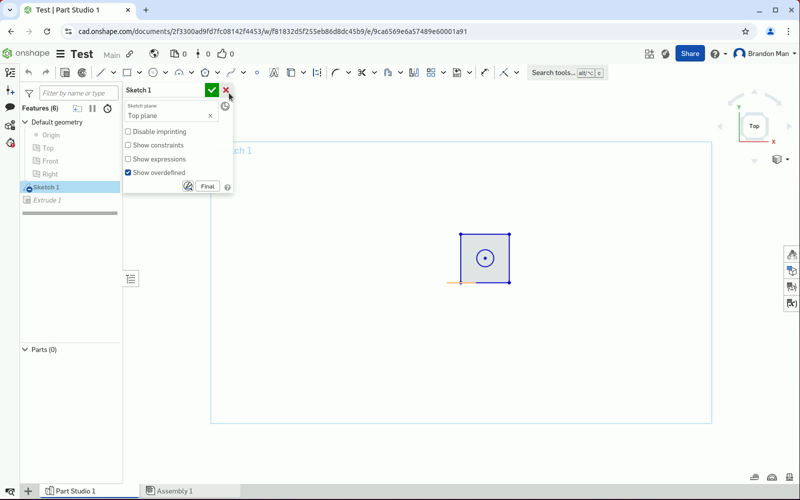
key(shift+s)
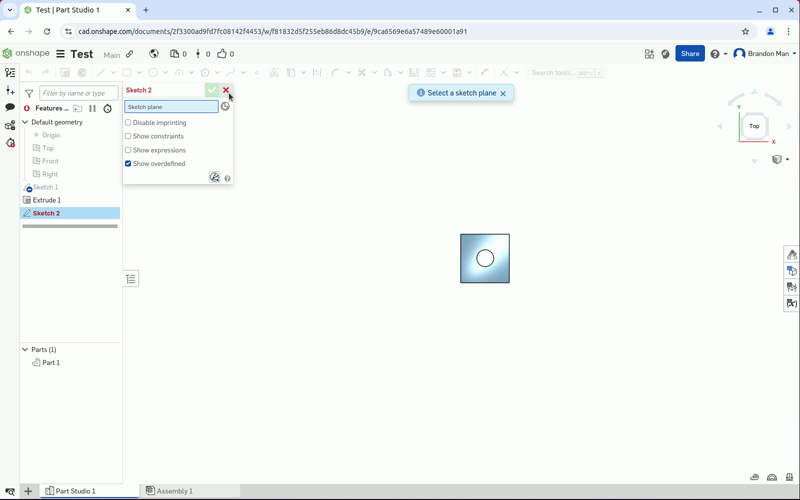
mouse_move(73, 150)
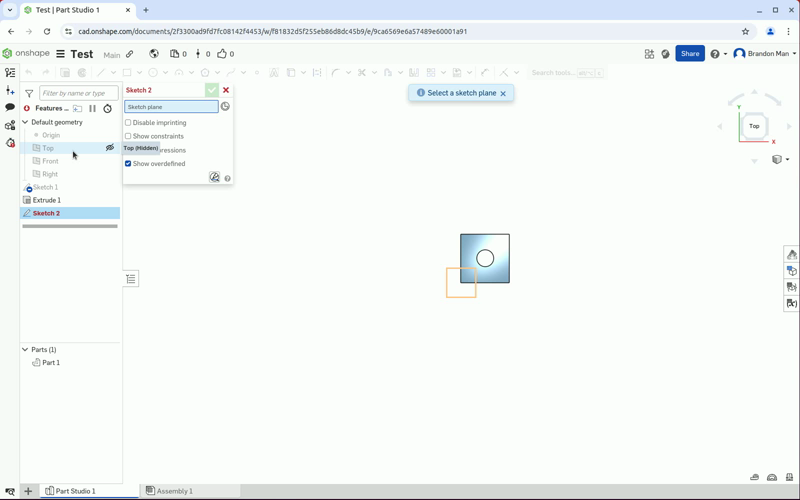
click(73, 150)
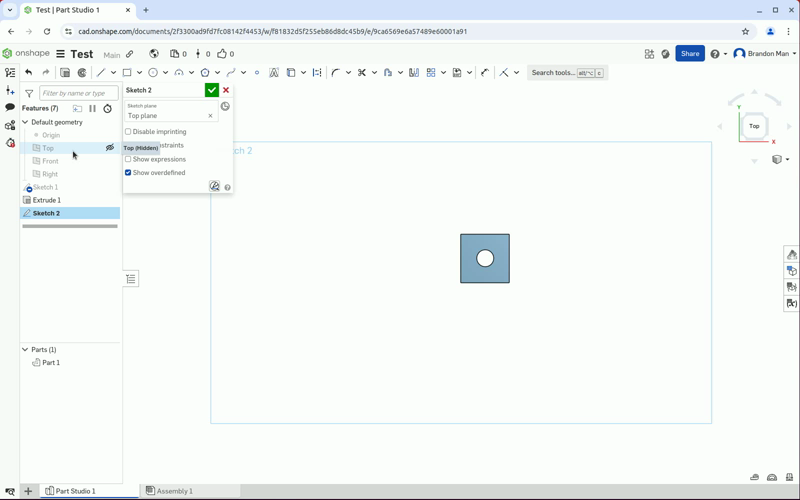
mouse_move(73, 352)
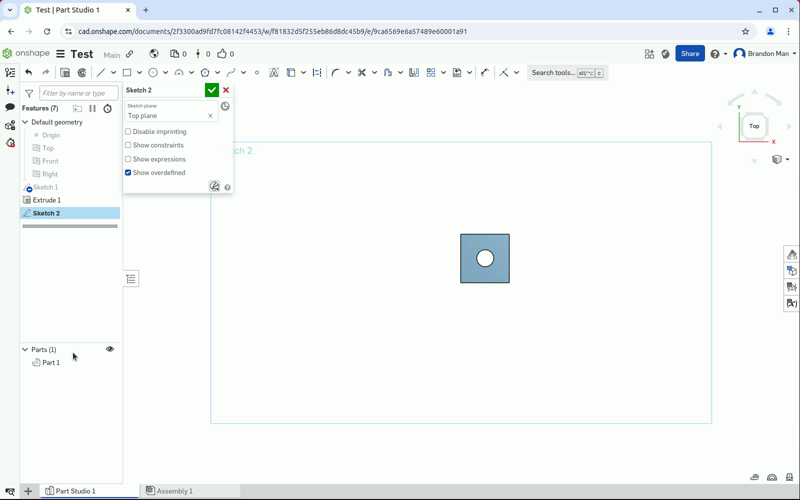
key(y)
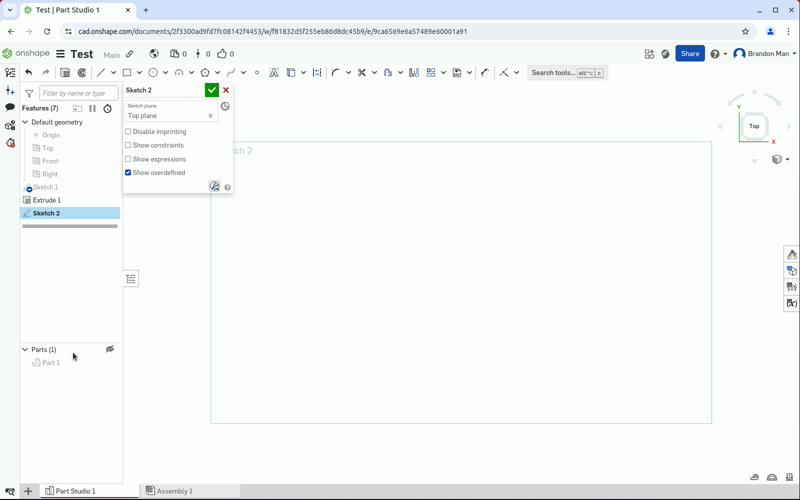
key(l)
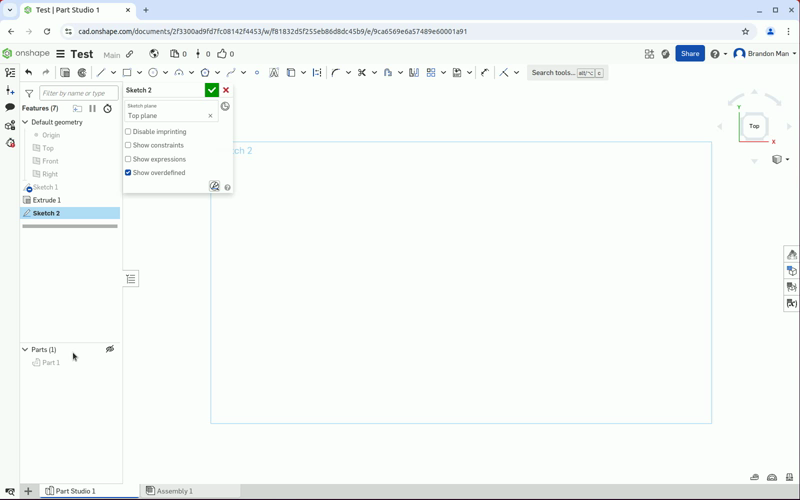
key_down(shift)
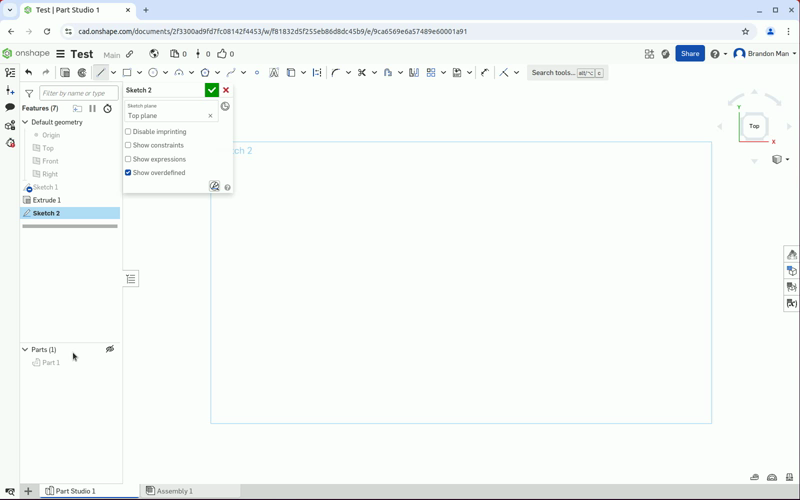
mouse_move(508, 282)
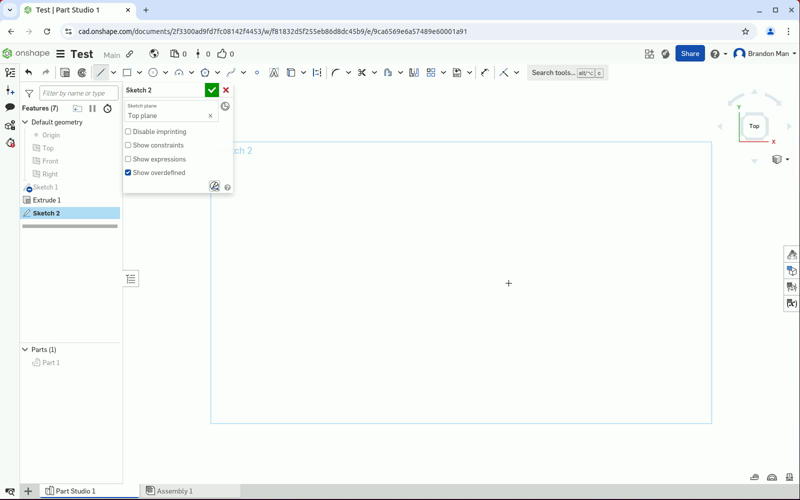
click(508, 282)
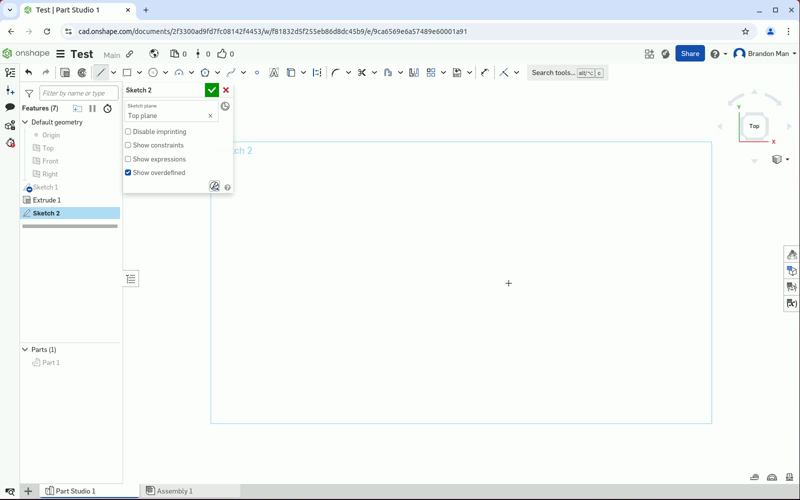
key_up(shift)
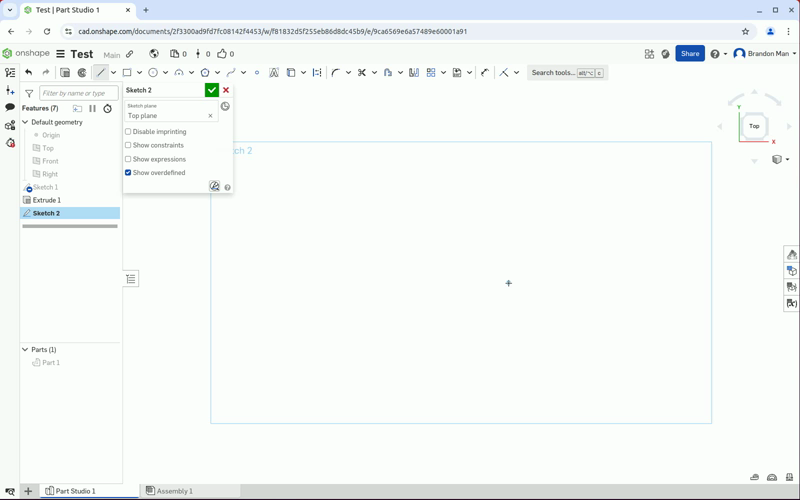
key_down(shift)
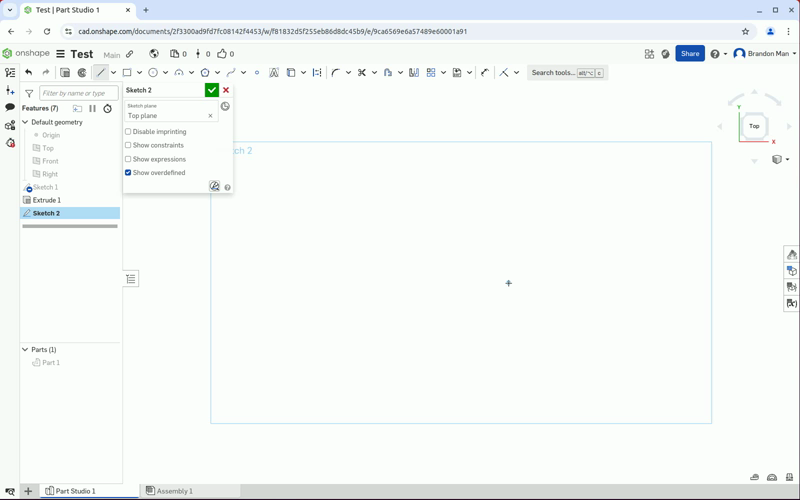
mouse_move(538, 282)
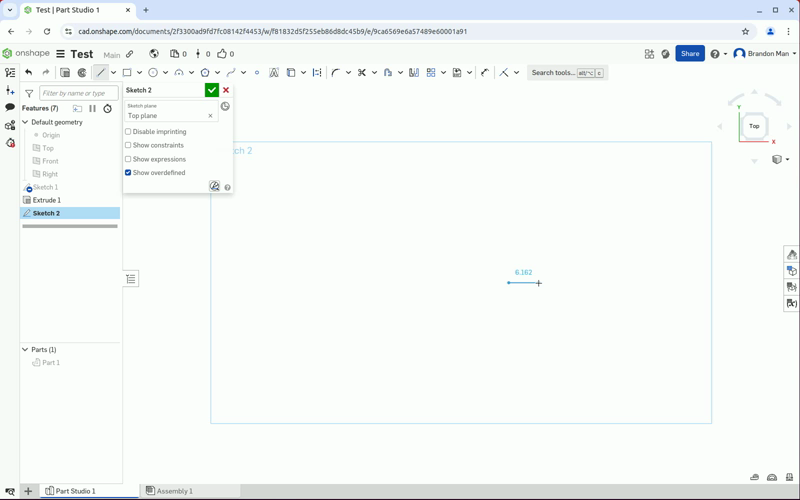
mouse_move(549, 282)
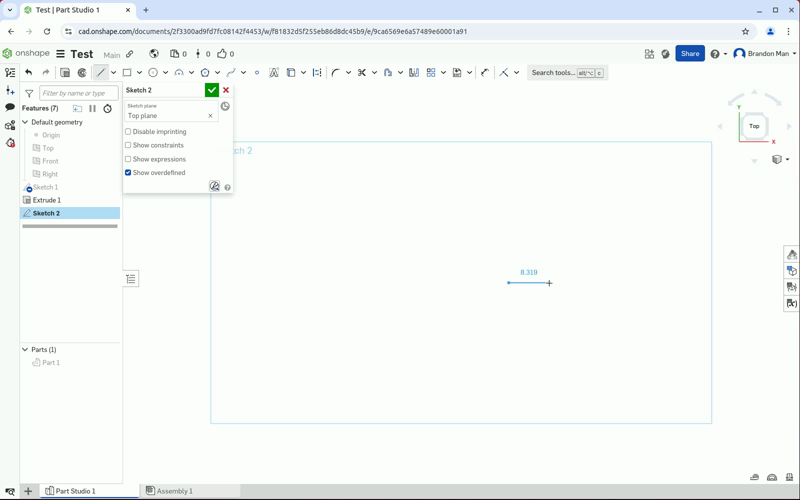
click(549, 282)
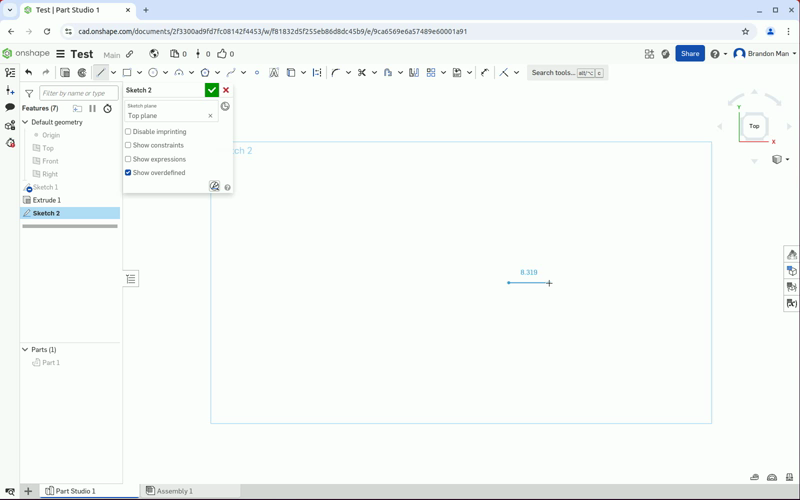
key_up(shift)
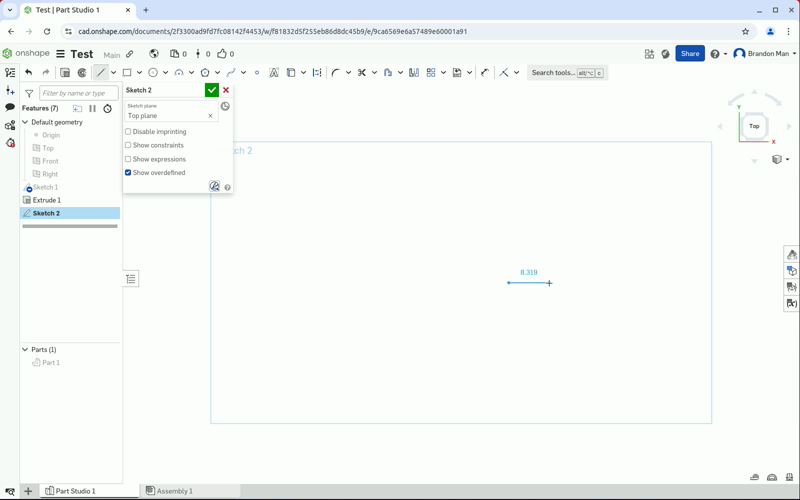
key(esc)
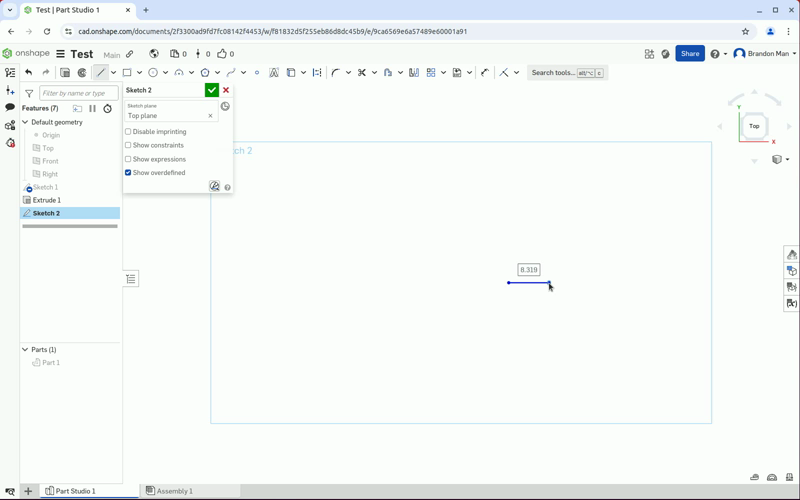
key(a)
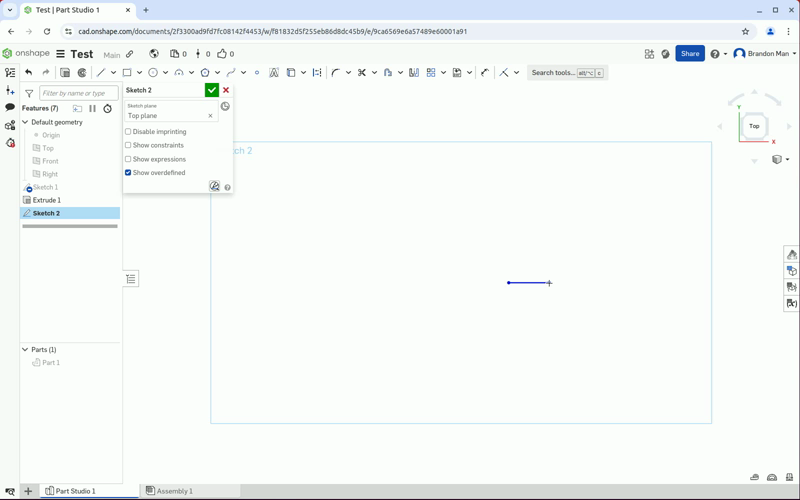
mouse_move(549, 282)
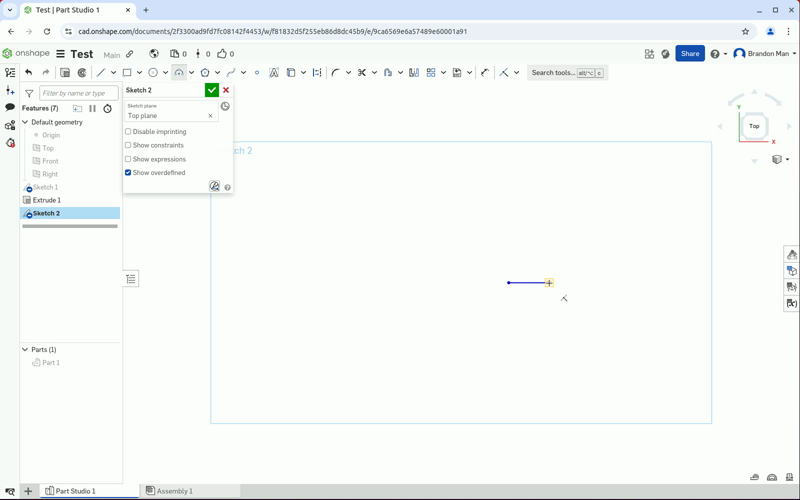
click(549, 282)
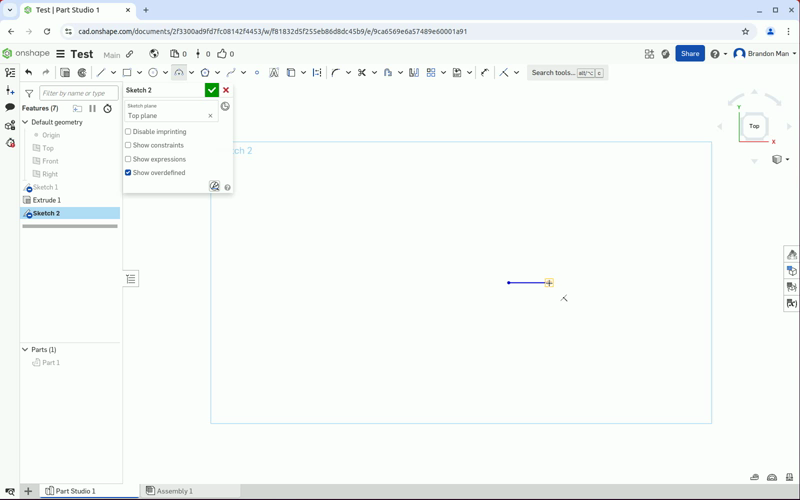
key_down(shift)
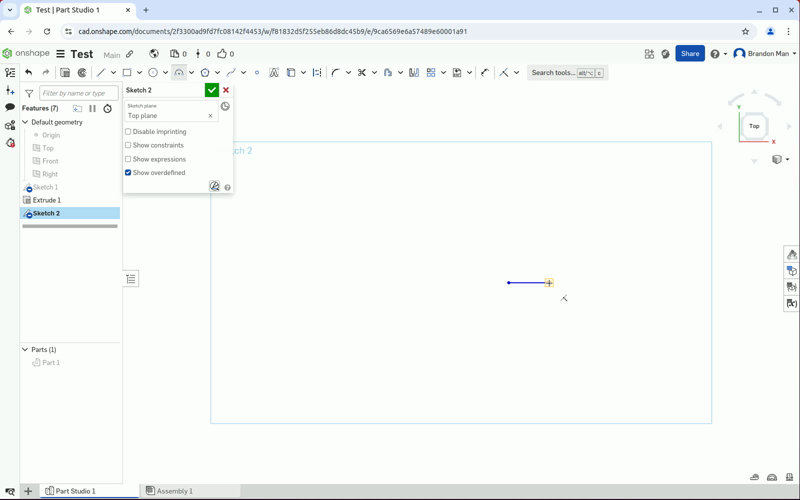
mouse_move(549, 234)
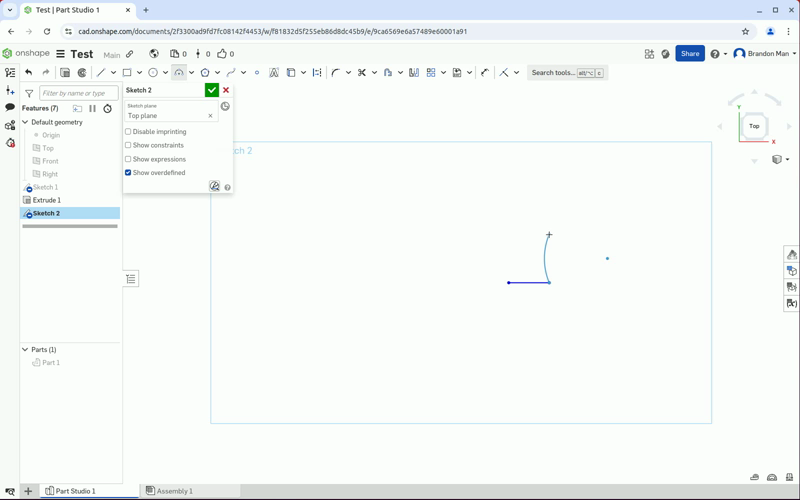
click(549, 234)
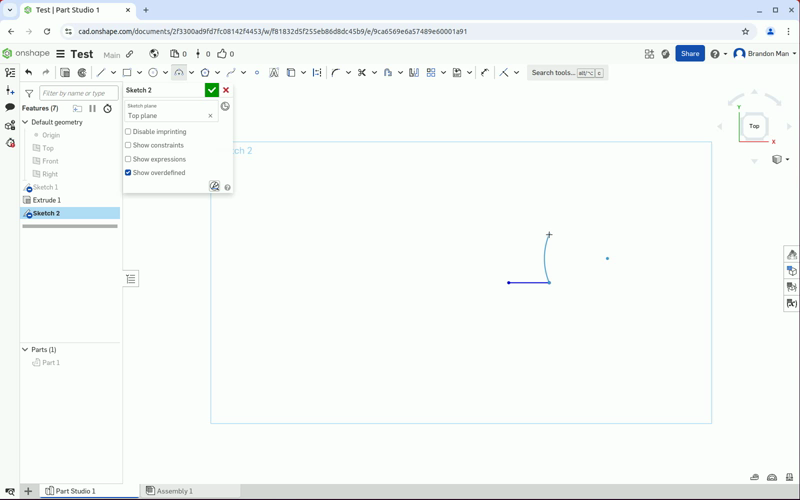
mouse_move(573, 258)
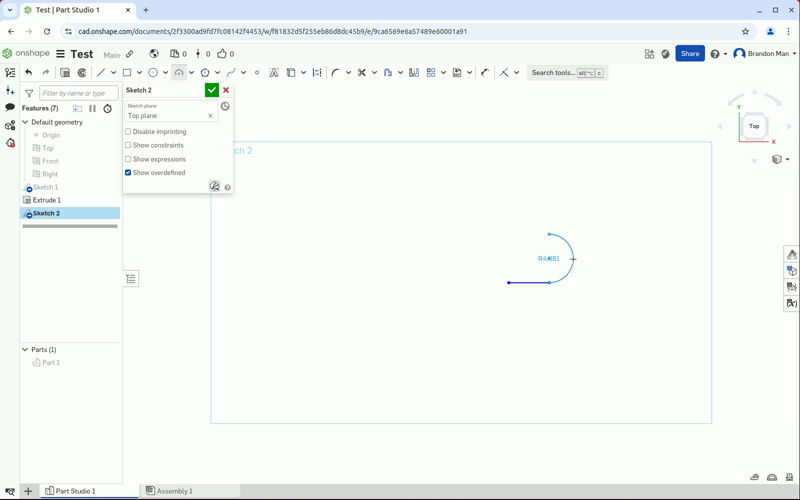
click(573, 258)
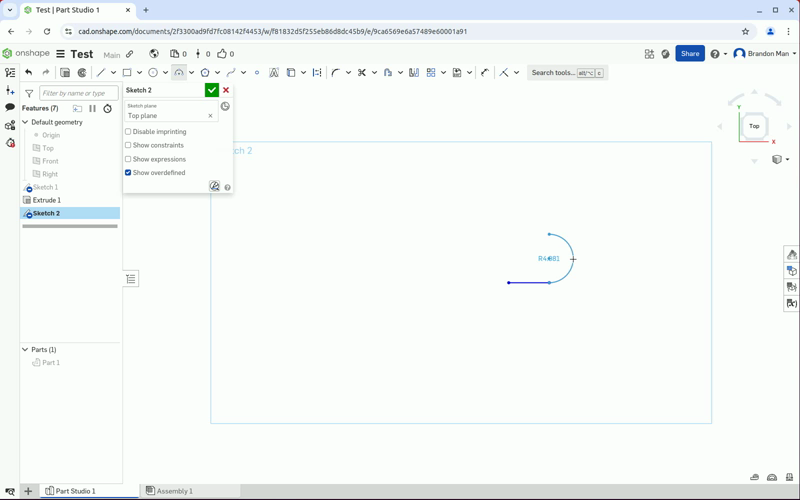
key_up(shift)
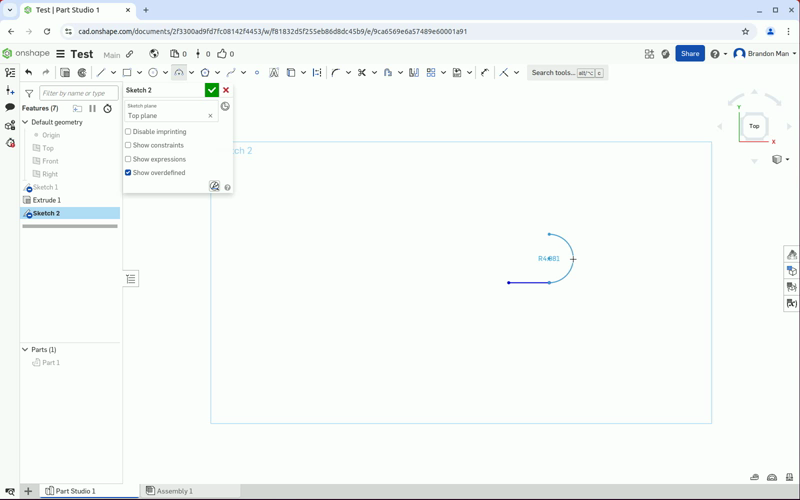
key(esc)
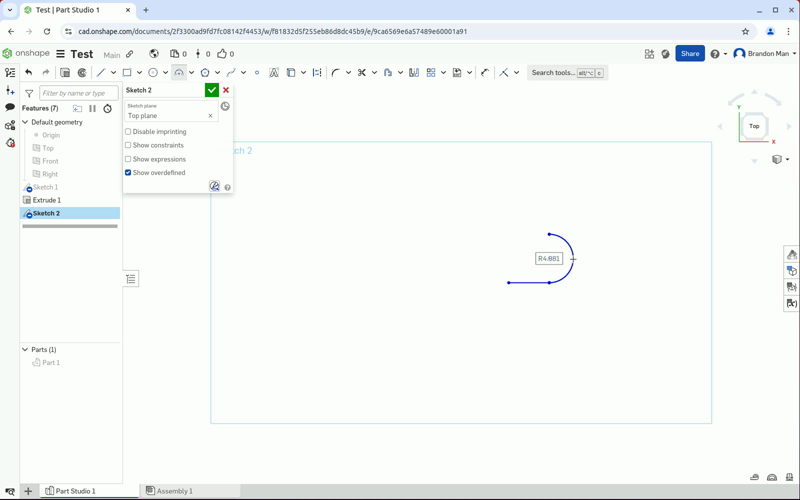
key(l)
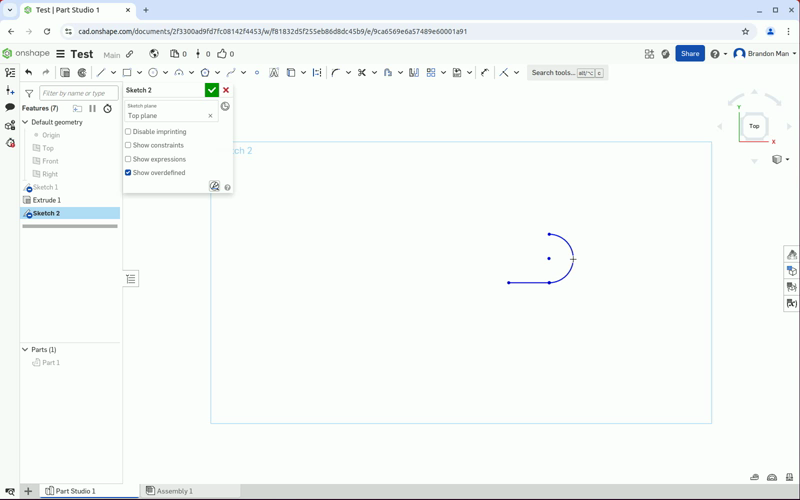
mouse_move(549, 234)
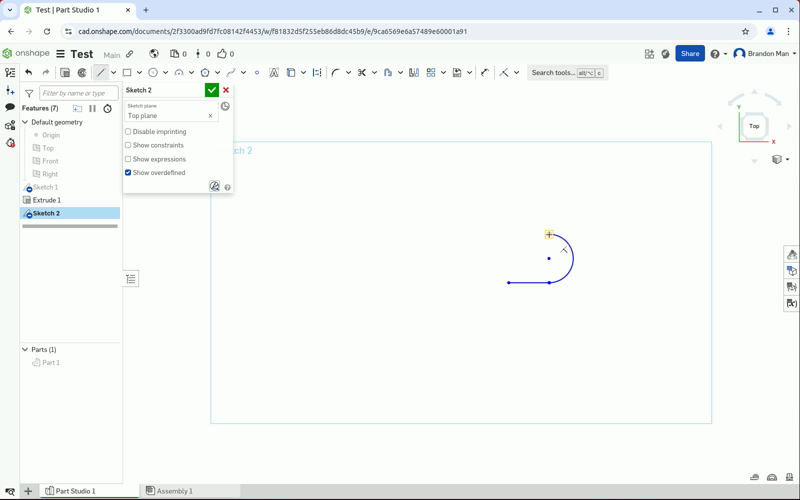
click(549, 234)
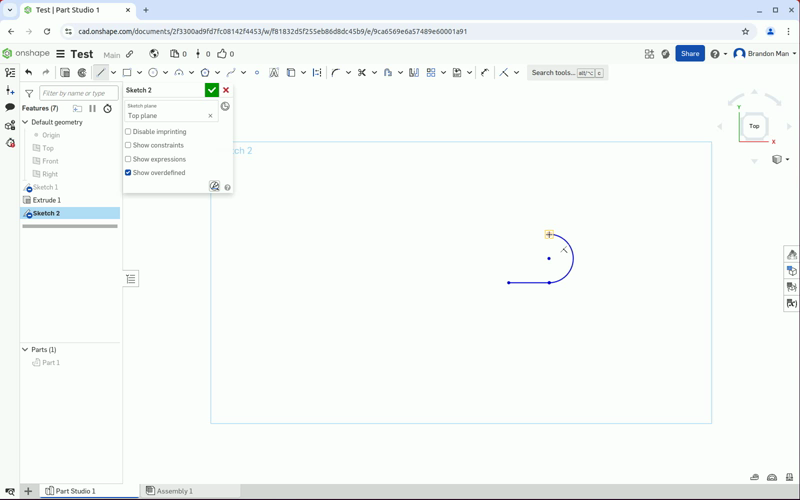
key_down(shift)
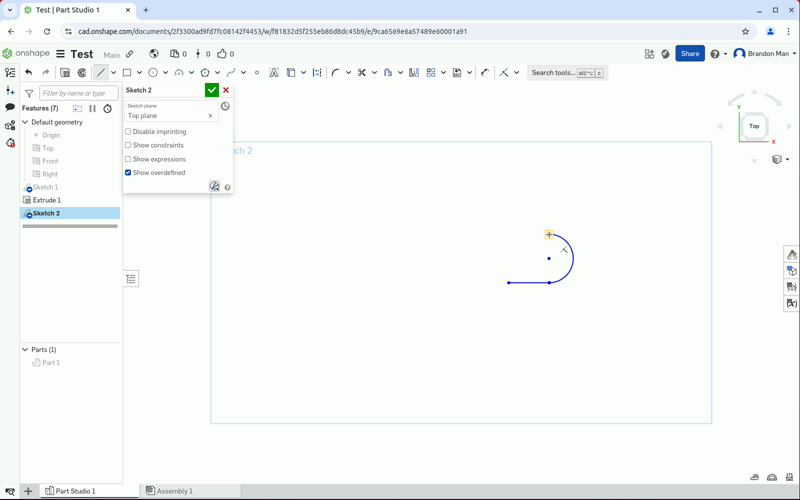
mouse_move(579, 234)
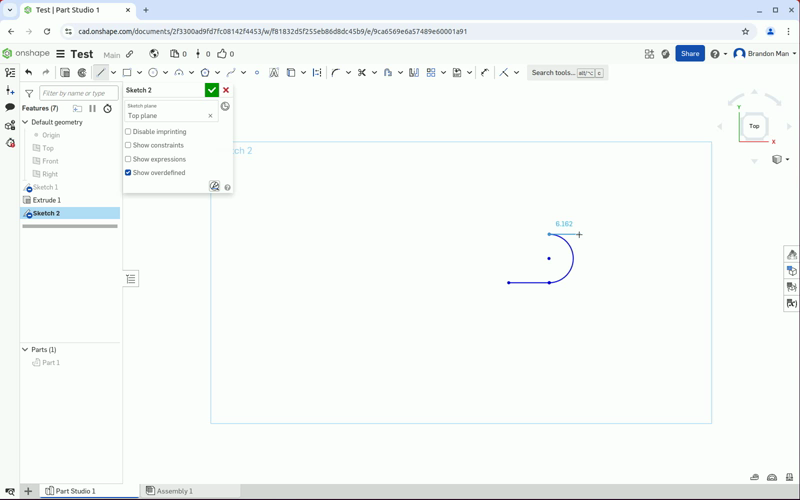
mouse_move(508, 234)
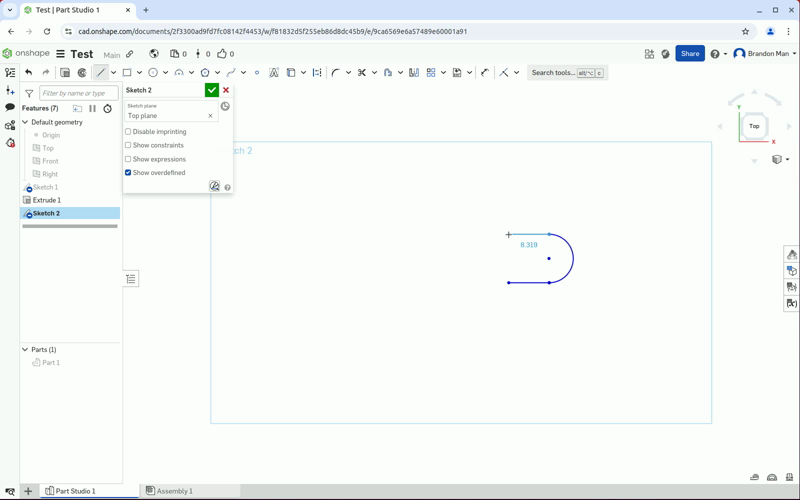
click(508, 234)
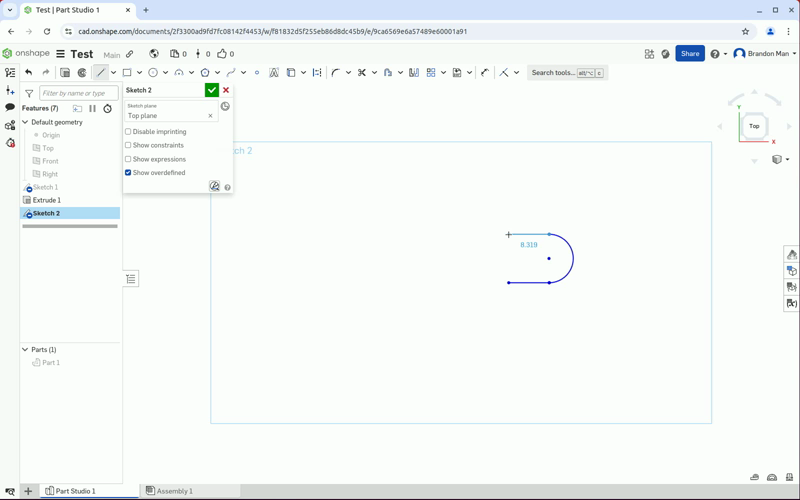
key_up(shift)
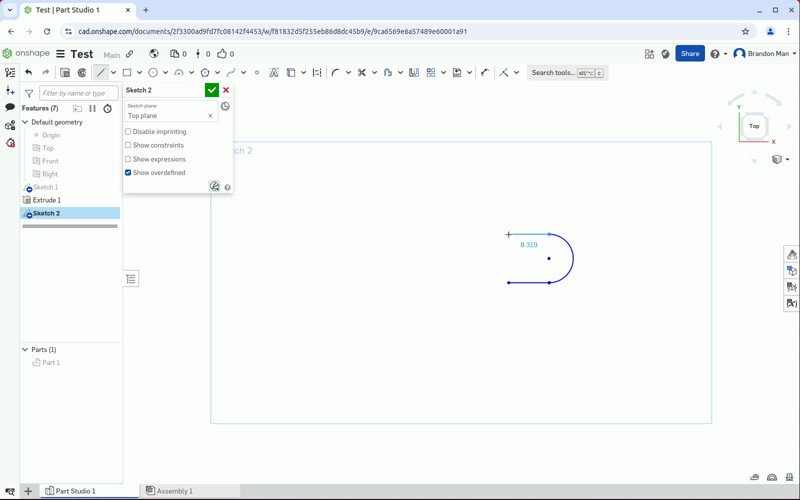
mouse_move(538, 234)
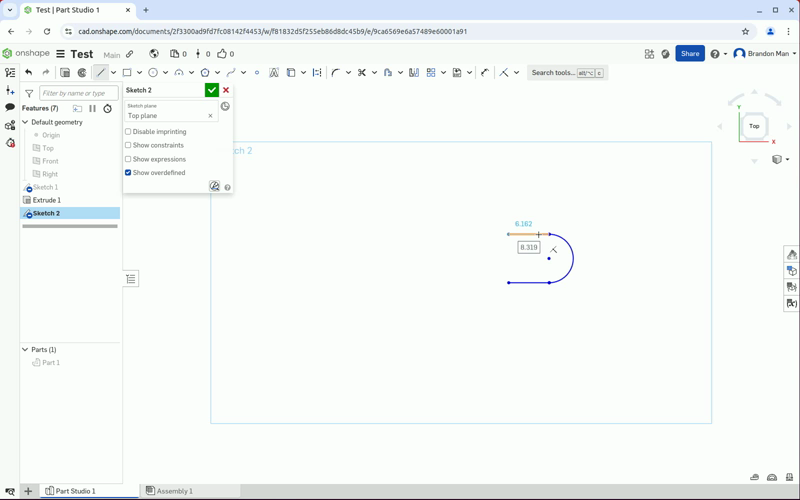
key_down(shift)
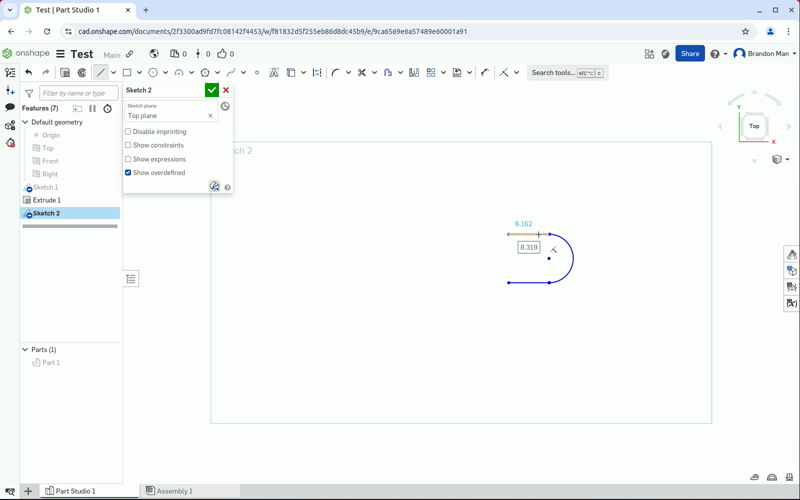
mouse_move(508, 282)
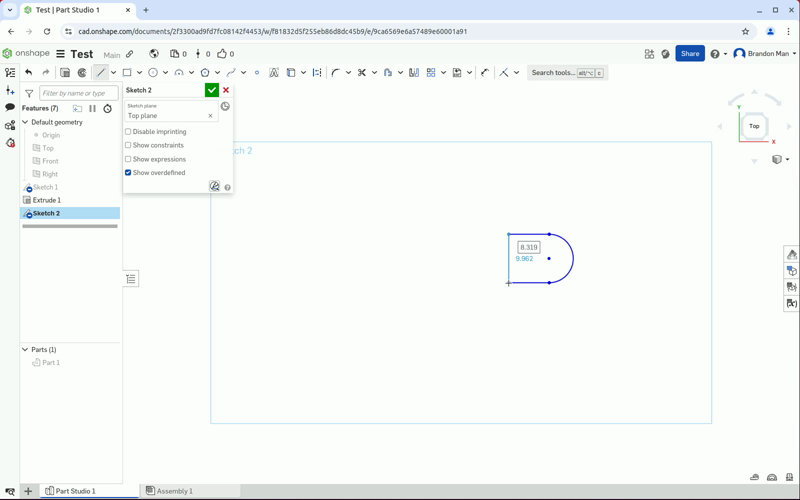
key_up(shift)
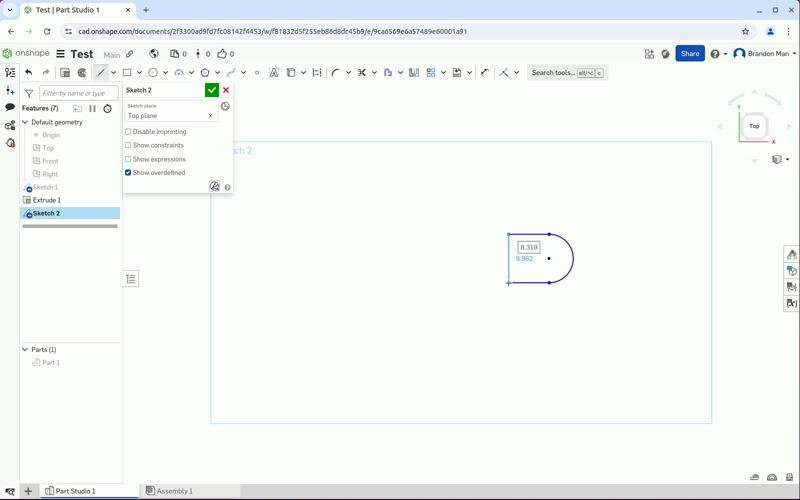
click(508, 282)
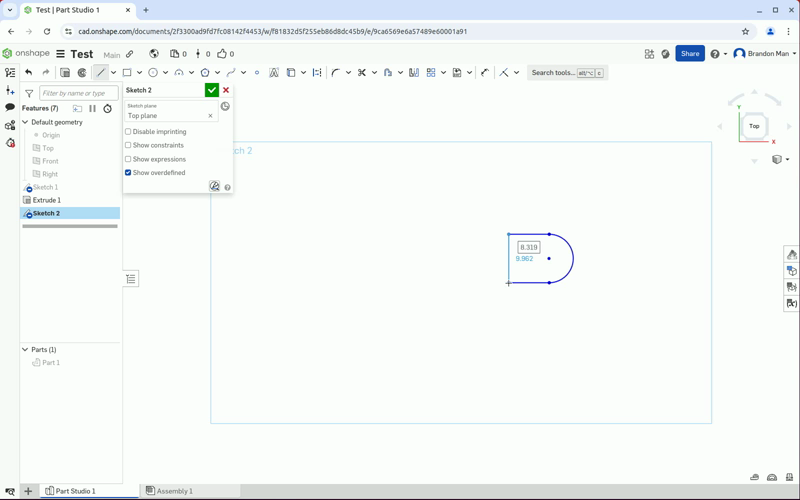
key(esc)
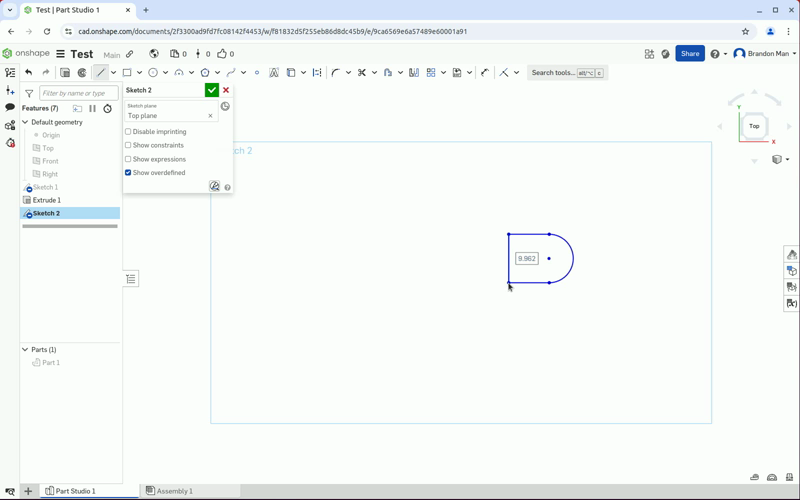
key(c)
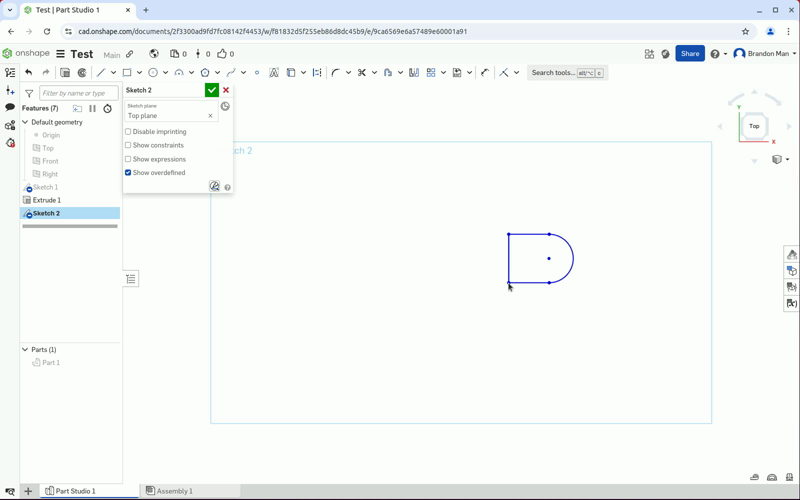
key_down(shift)
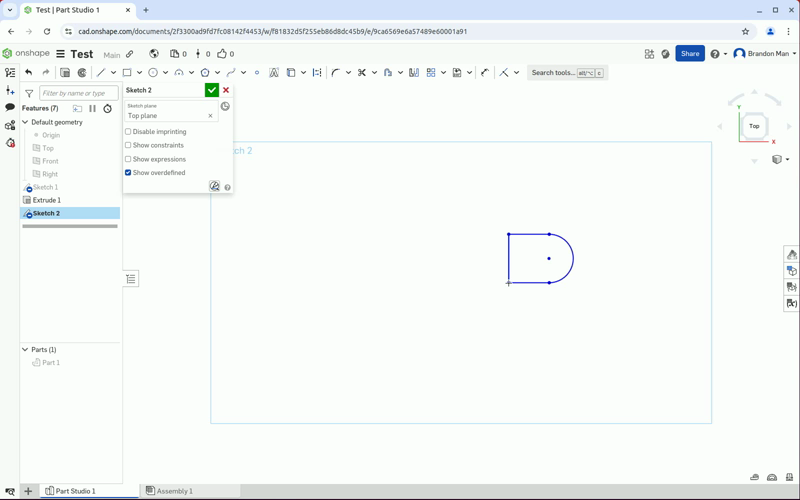
mouse_move(525, 266)
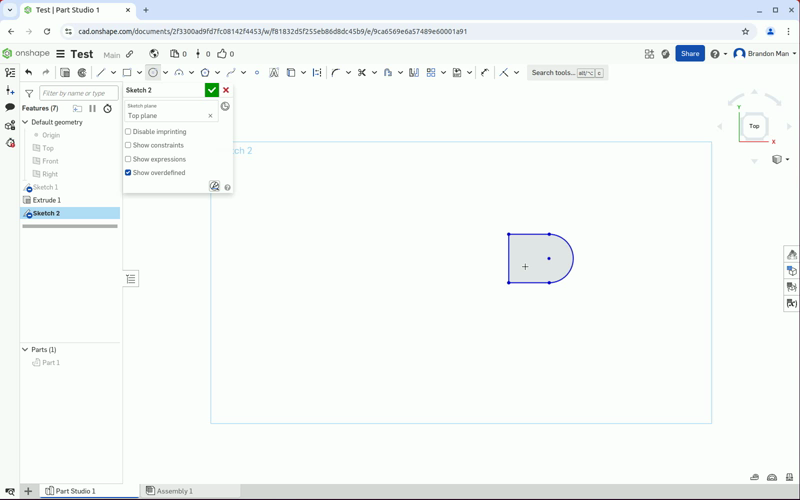
click(525, 266)
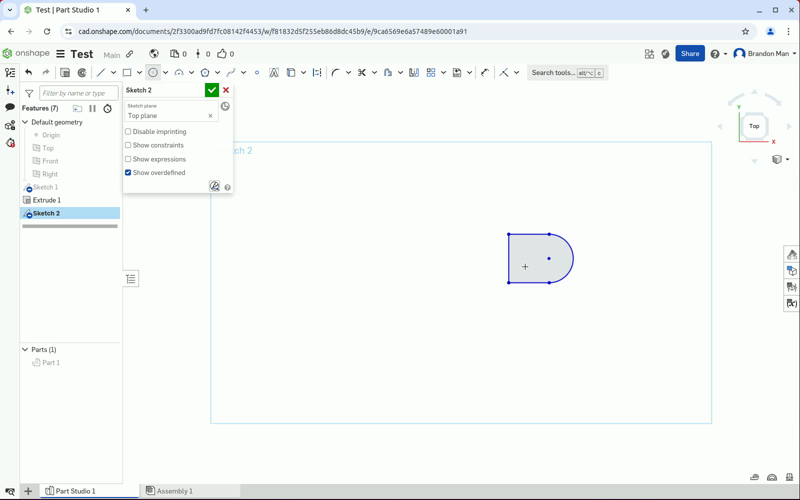
key_up(shift)
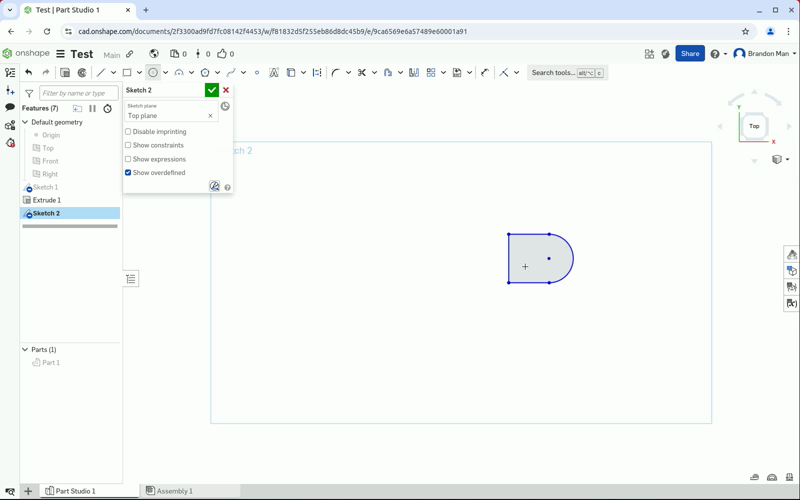
mouse_move(529, 266)
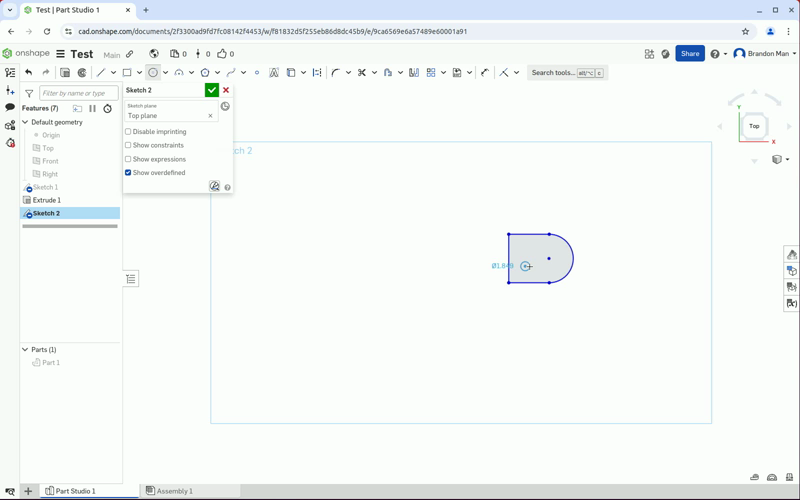
click(529, 266)
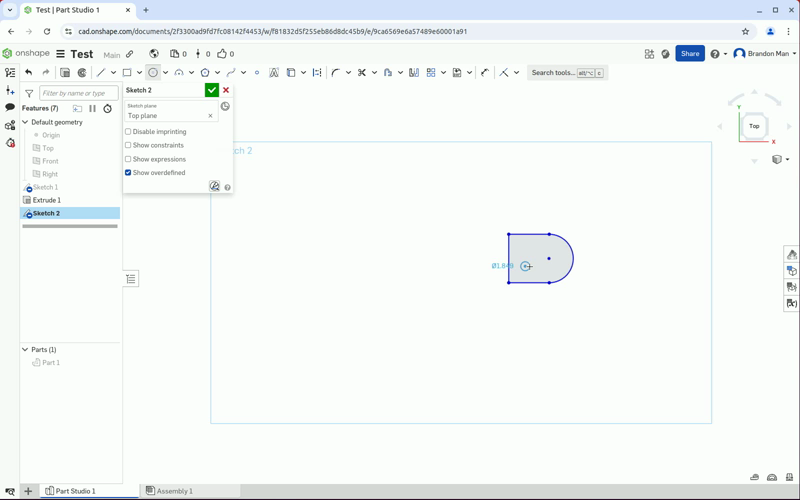
key(esc)
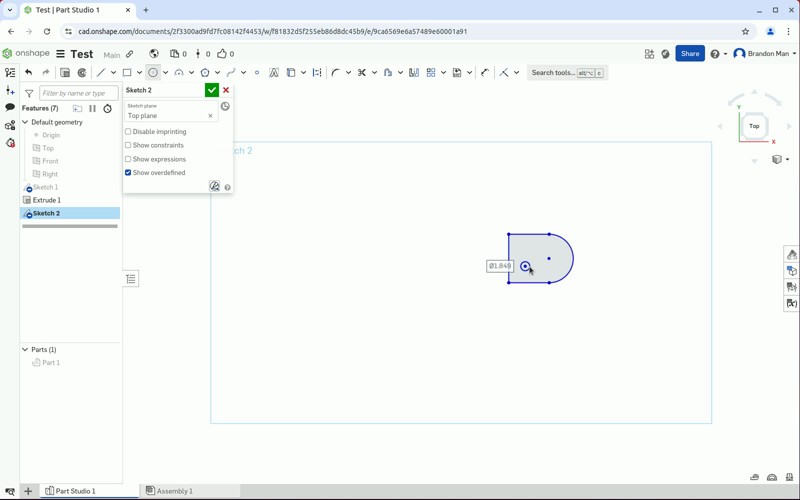
key(c)
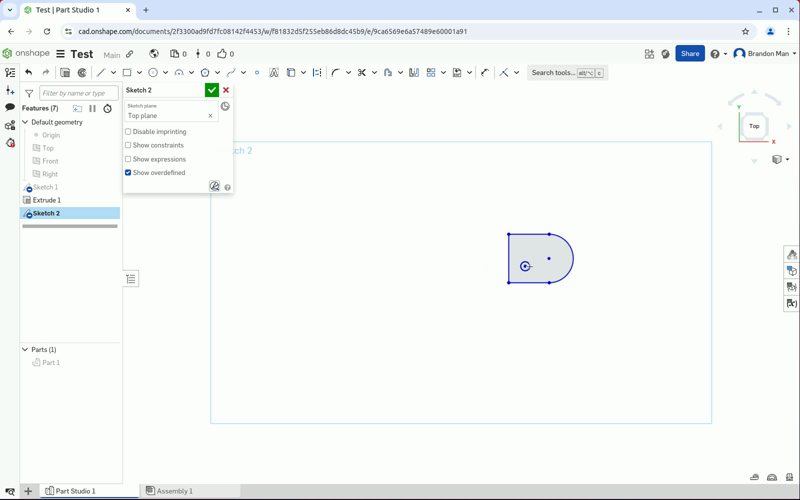
key_down(shift)
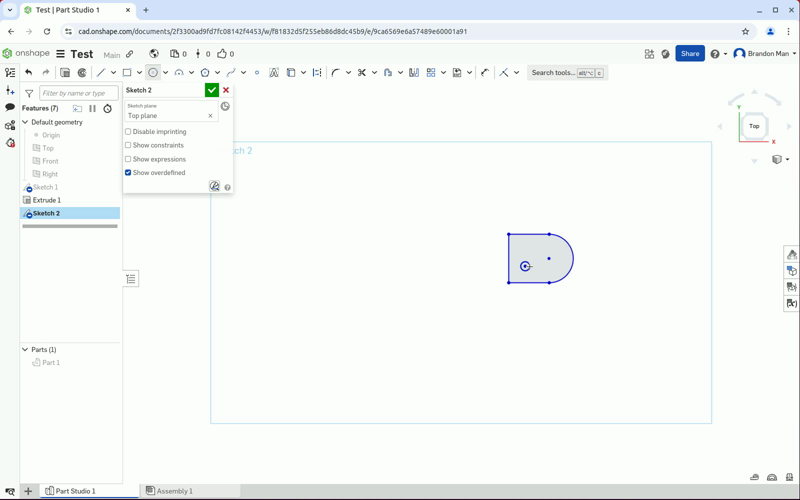
mouse_move(525, 250)
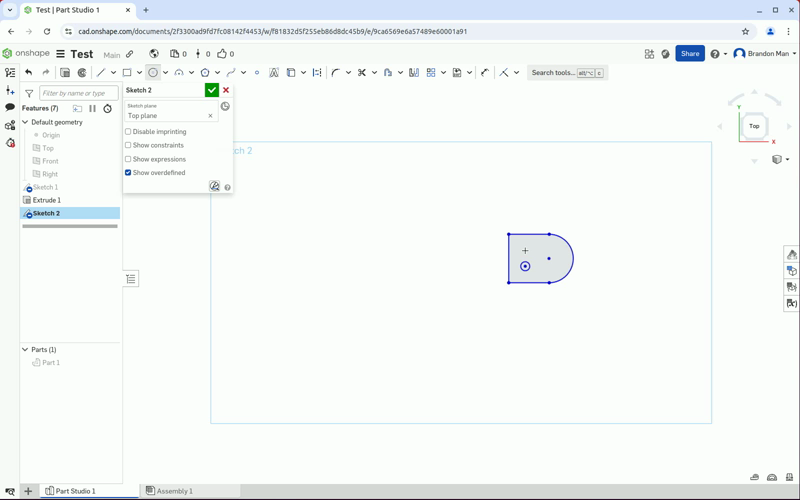
click(525, 250)
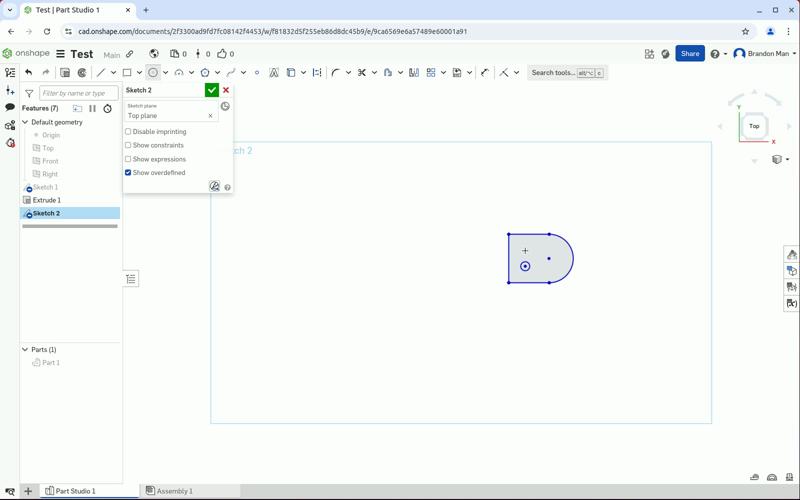
key_up(shift)
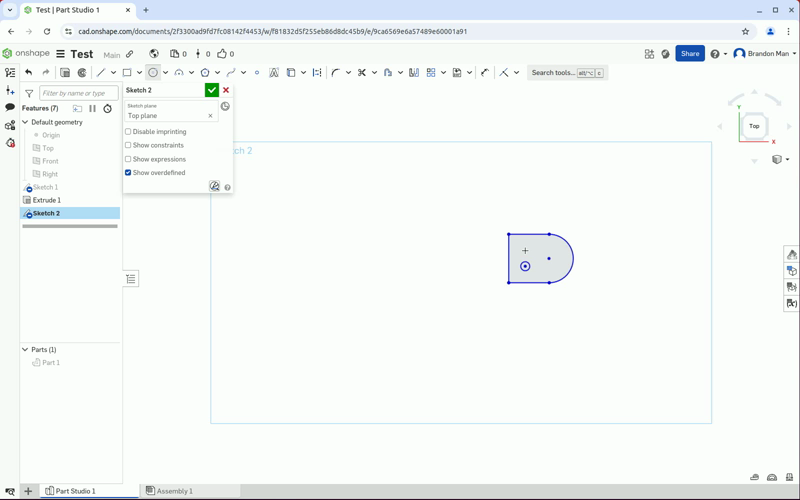
mouse_move(529, 250)
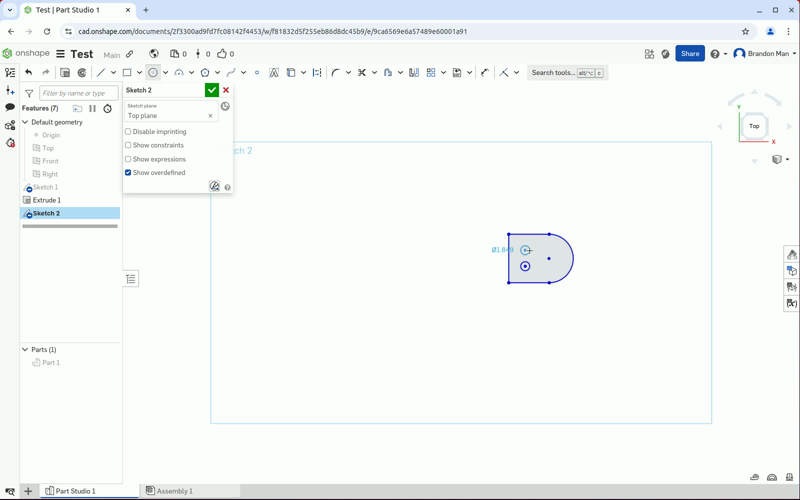
click(529, 250)
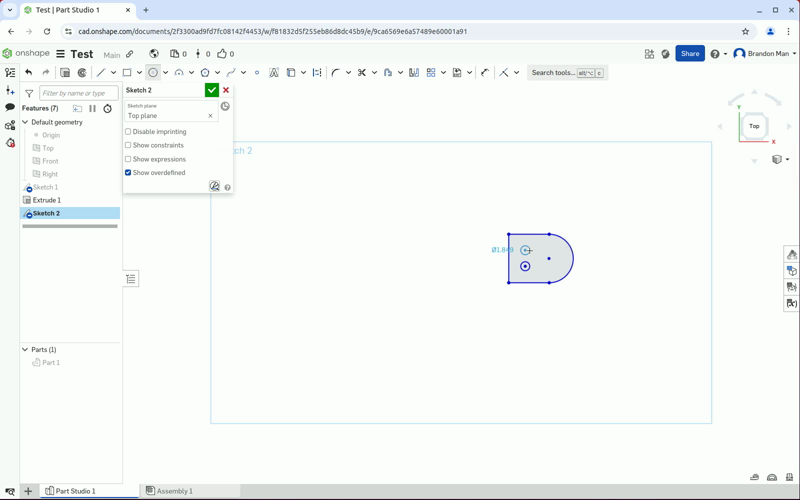
key(esc)
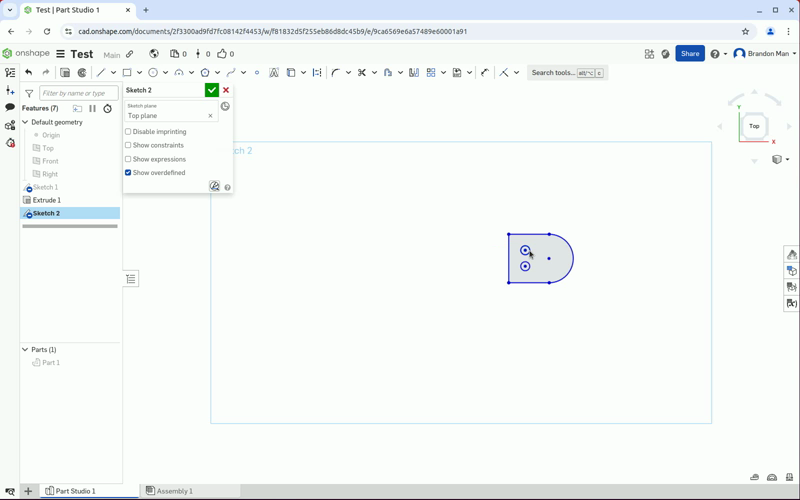
key(c)
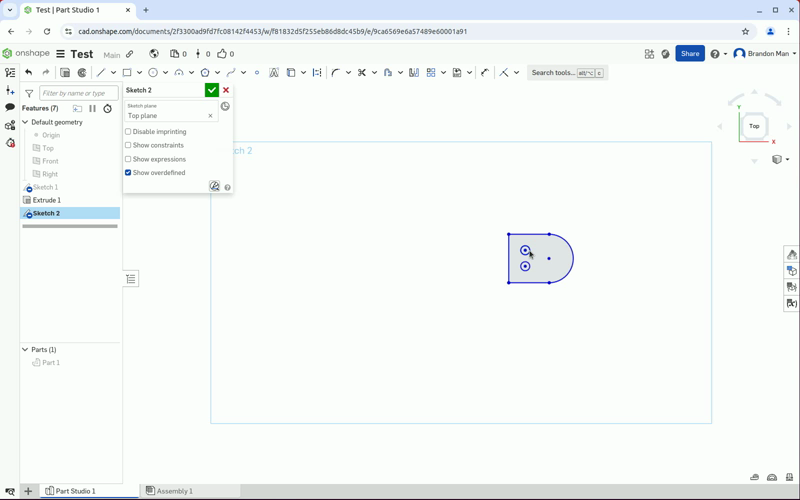
key_down(shift)
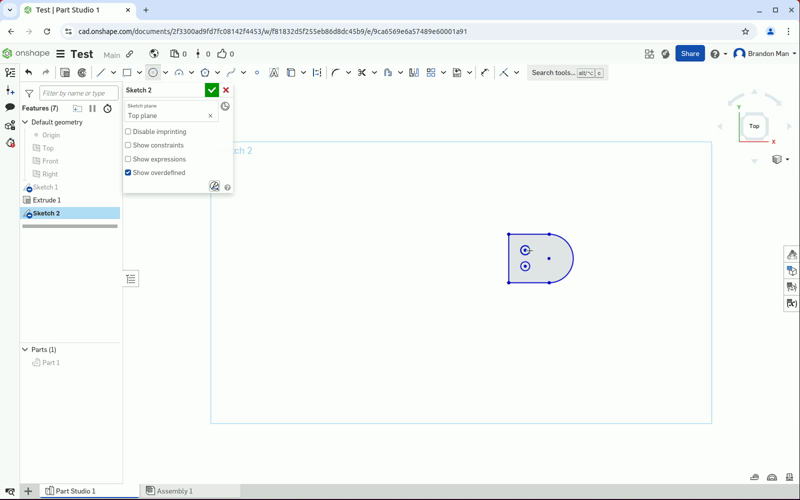
mouse_move(549, 266)
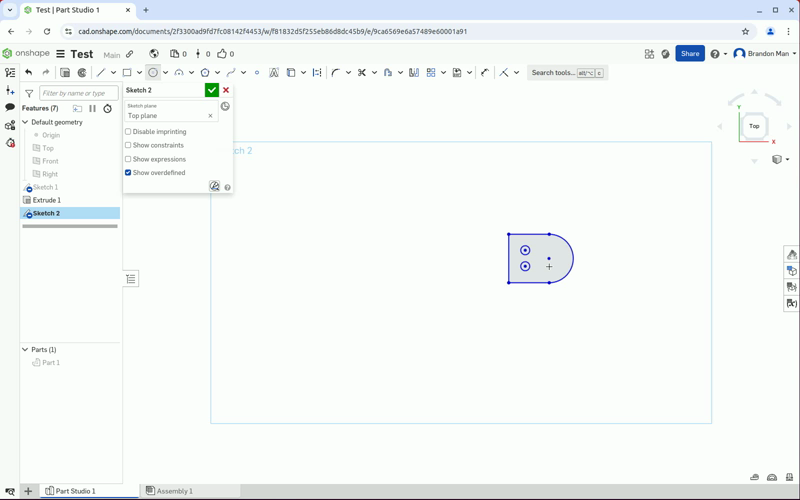
click(549, 266)
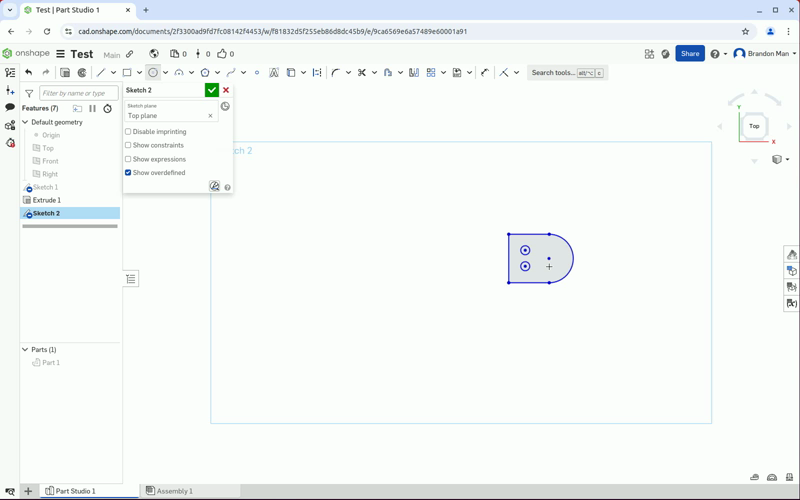
key_up(shift)
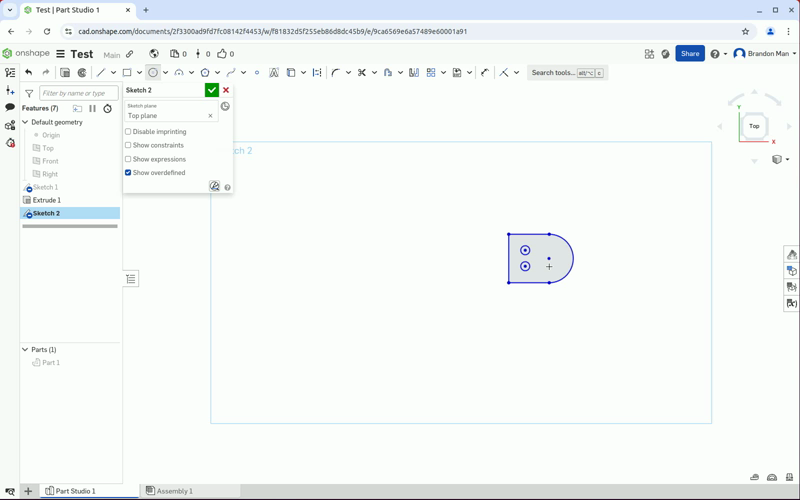
mouse_move(553, 266)
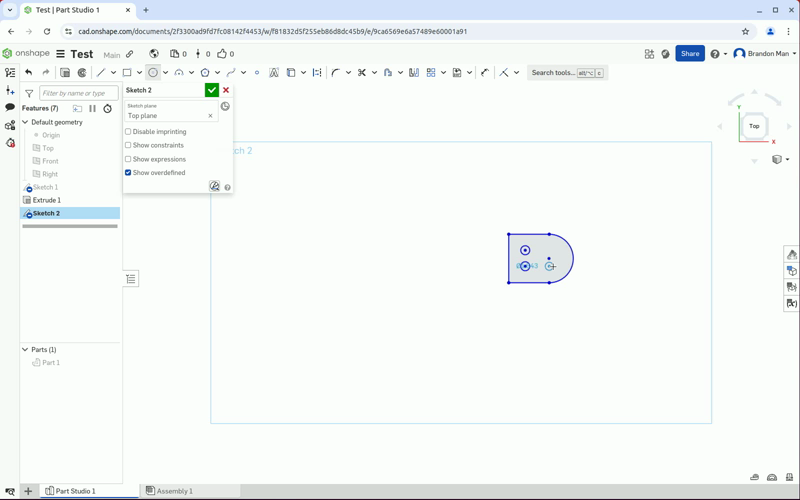
click(553, 266)
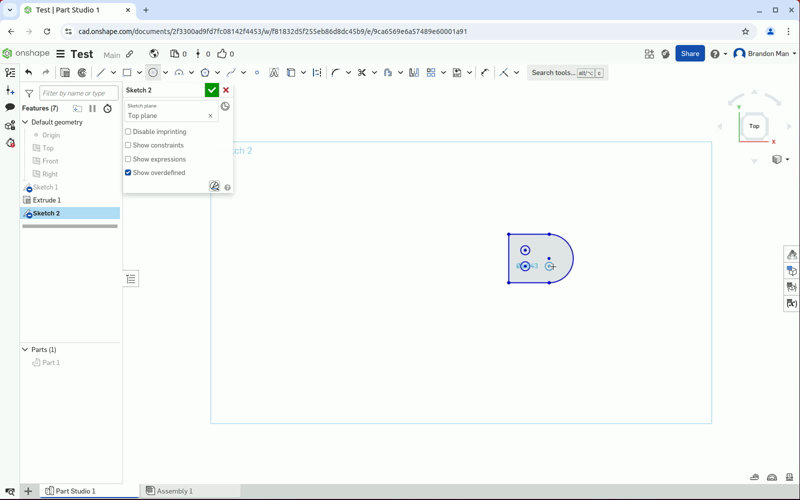
key(esc)
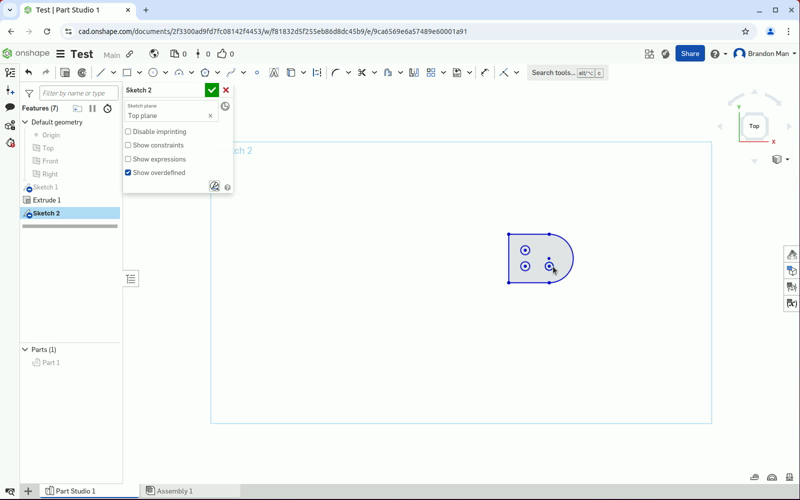
key(c)
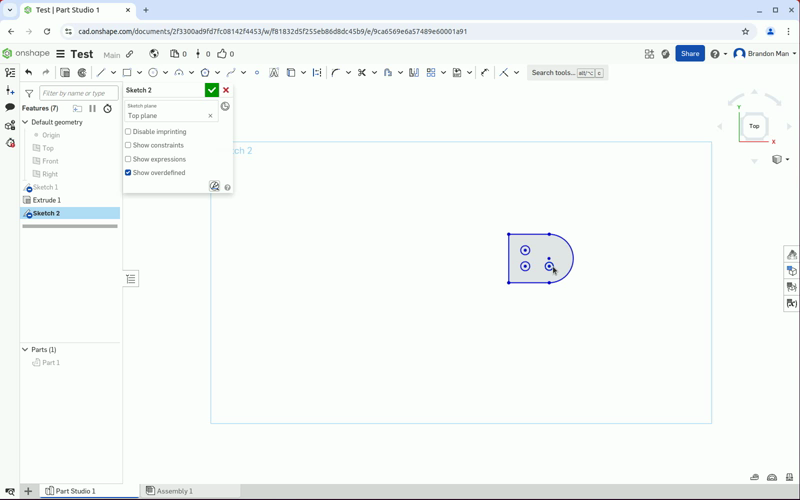
key_down(shift)
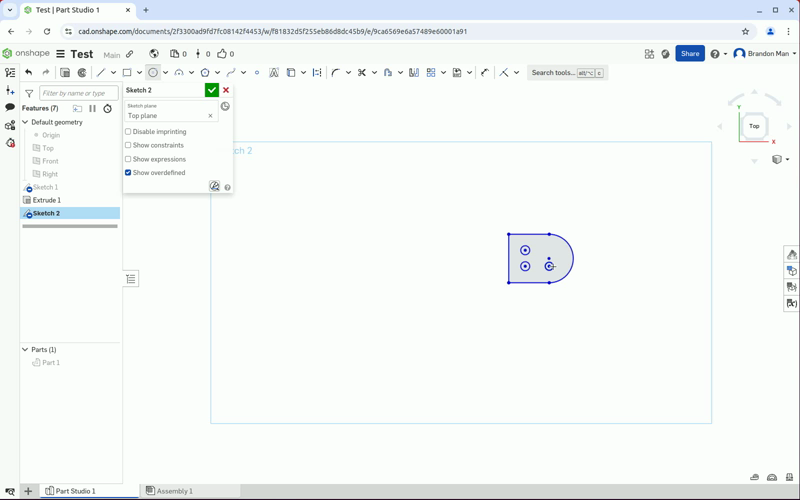
mouse_move(549, 250)
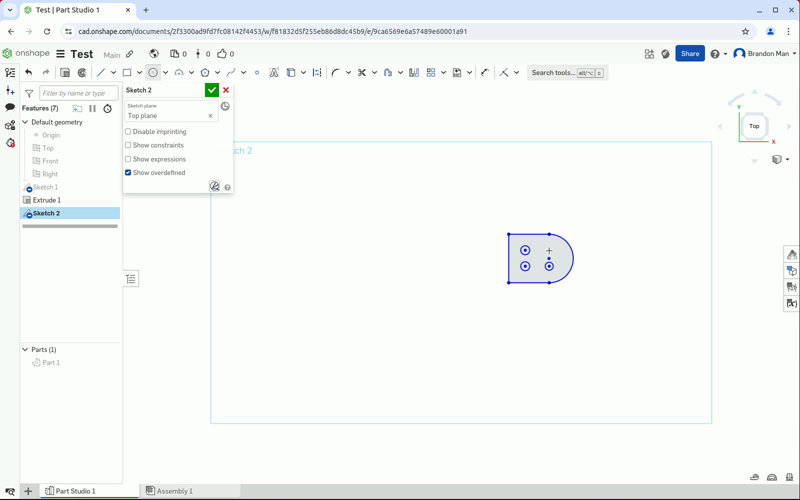
click(549, 250)
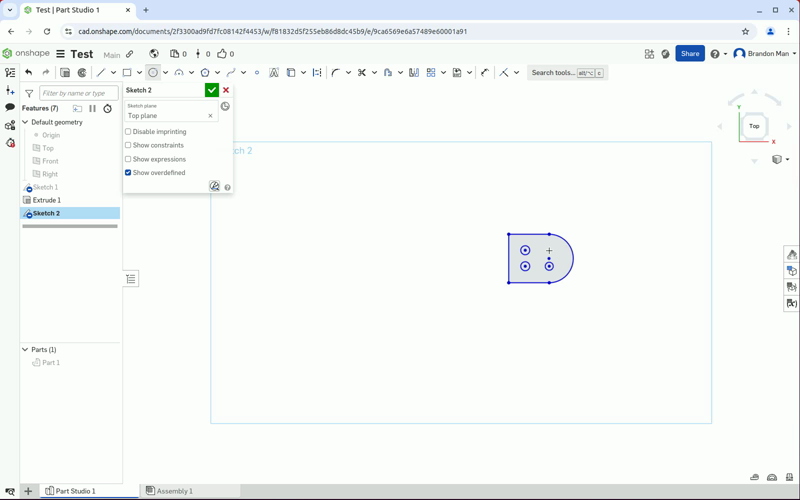
key_up(shift)
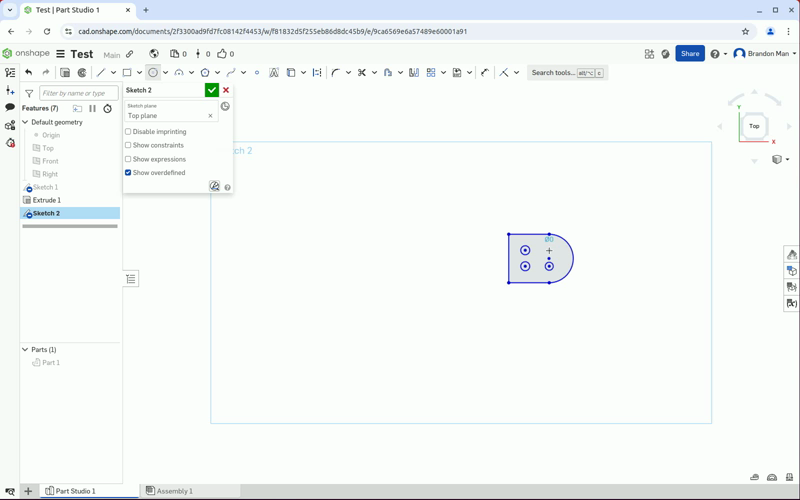
mouse_move(553, 250)
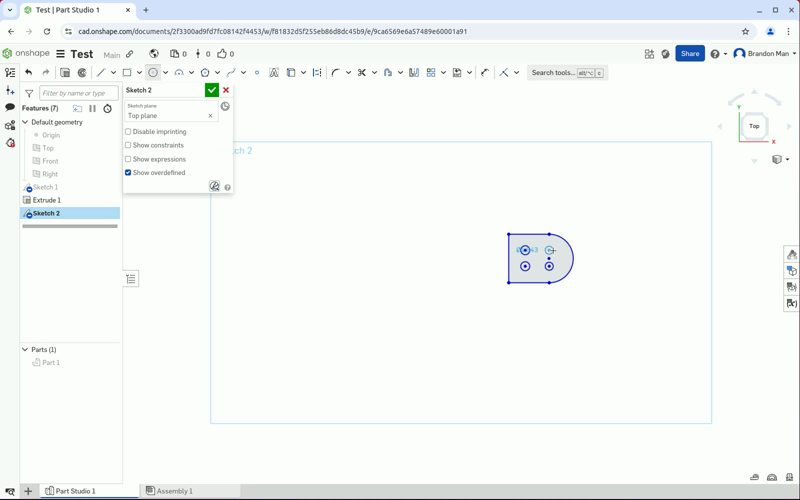
click(553, 250)
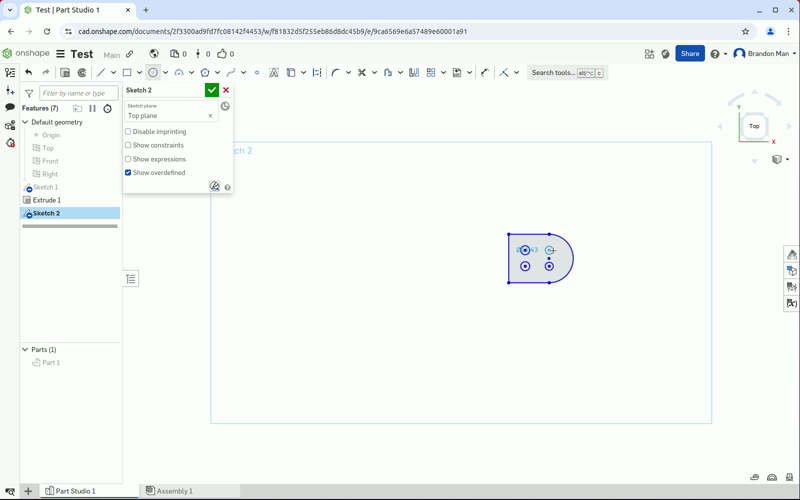
key(esc)
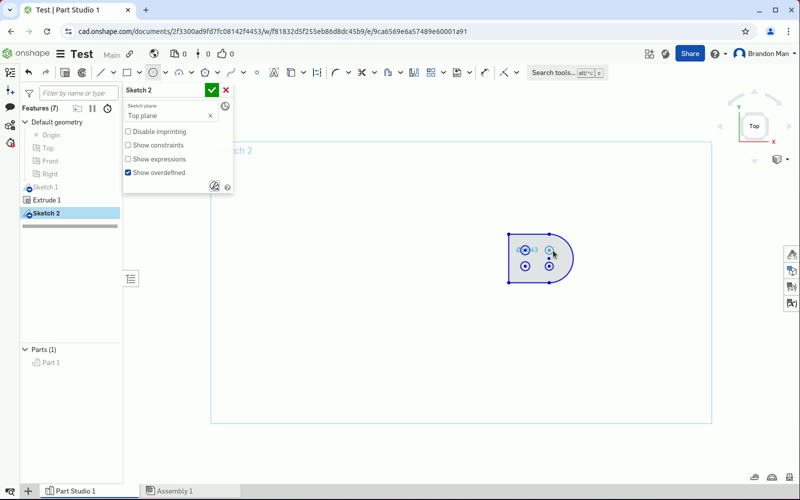
mouse_move(529, 261)
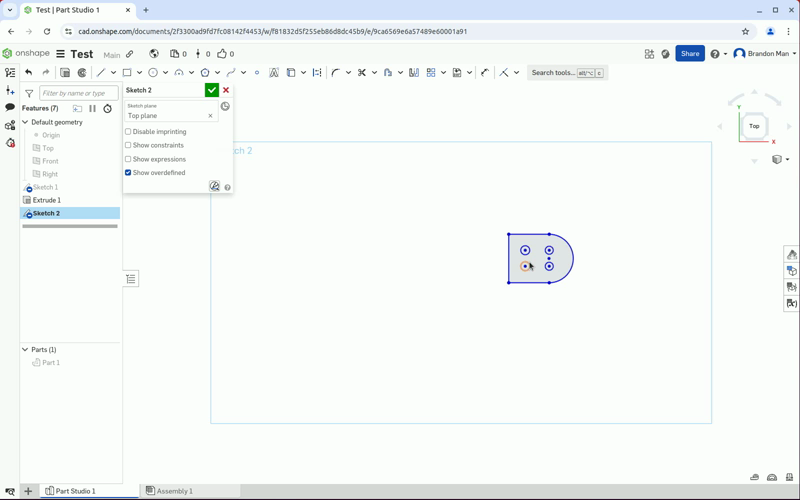
click(529, 261)
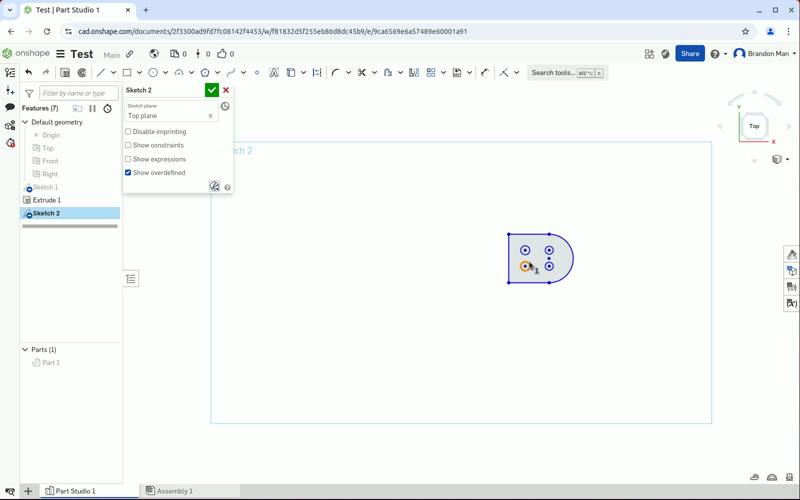
mouse_move(73, 352)
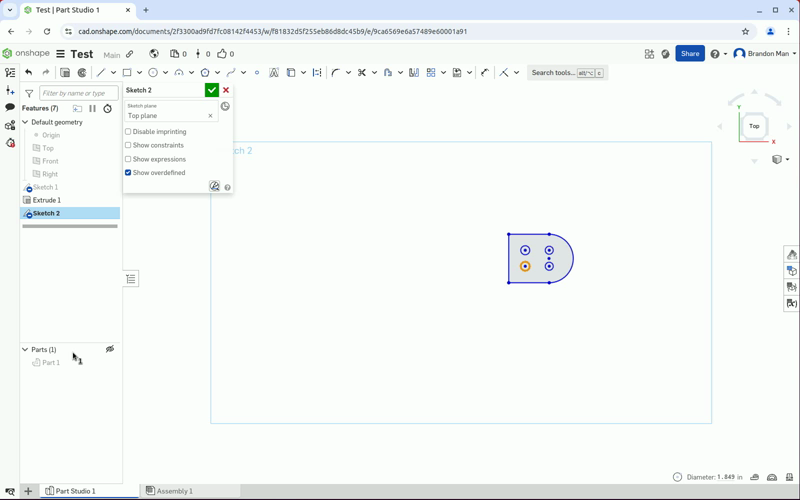
key(shift+y)
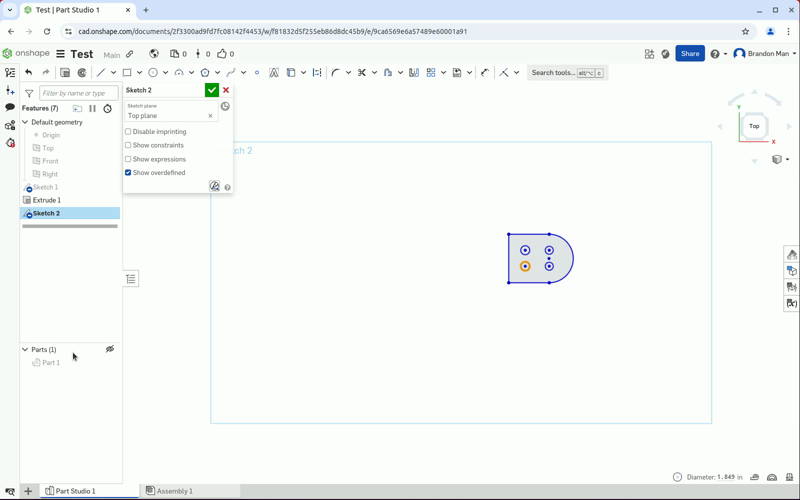
key(shift+e)
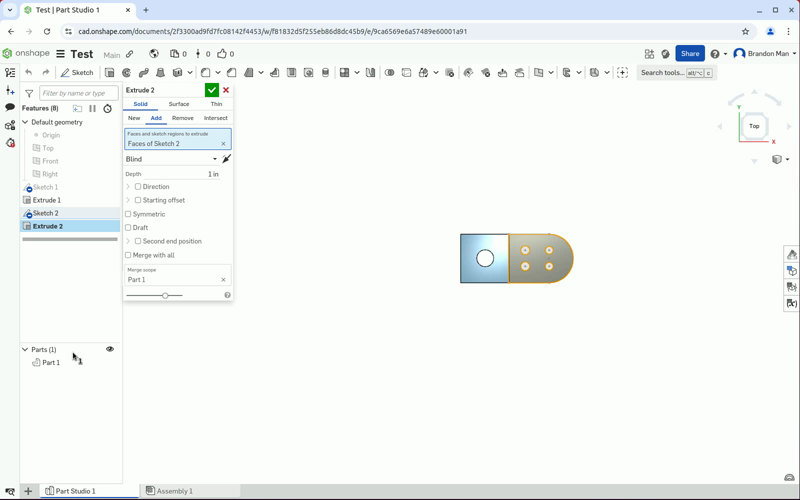
mouse_move(143, 106)
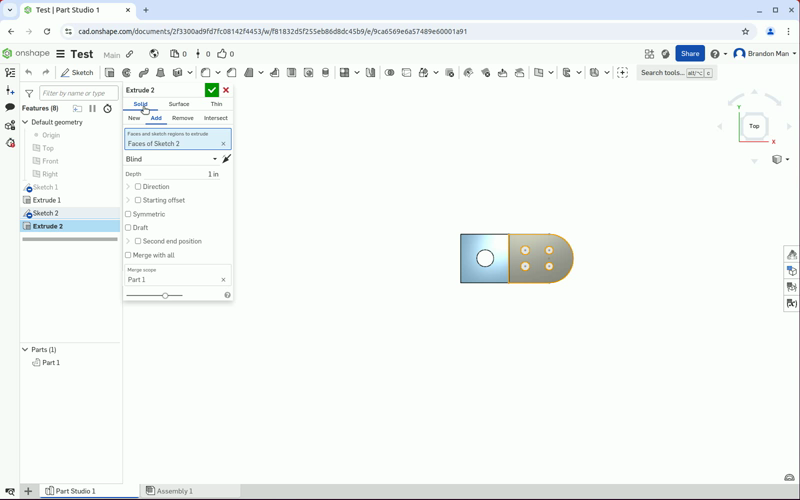
click(143, 106)
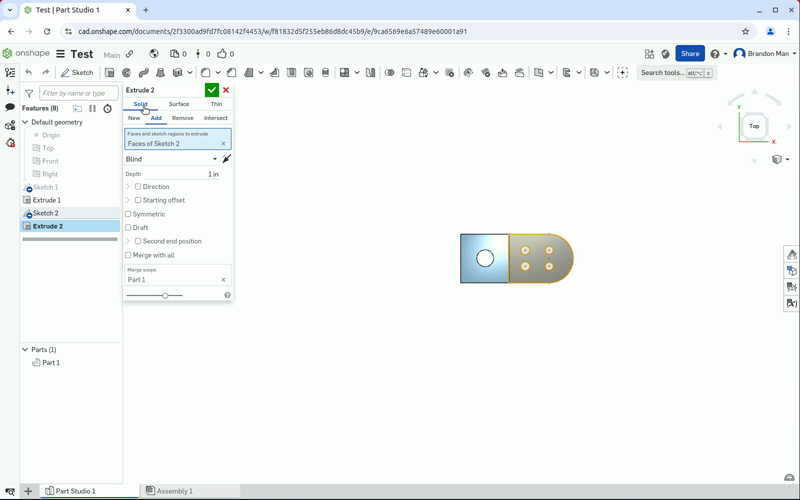
mouse_move(137, 120)
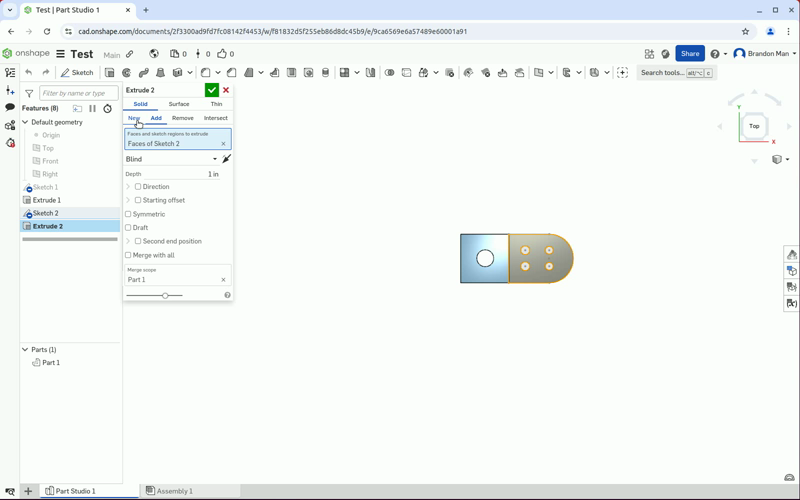
click(137, 120)
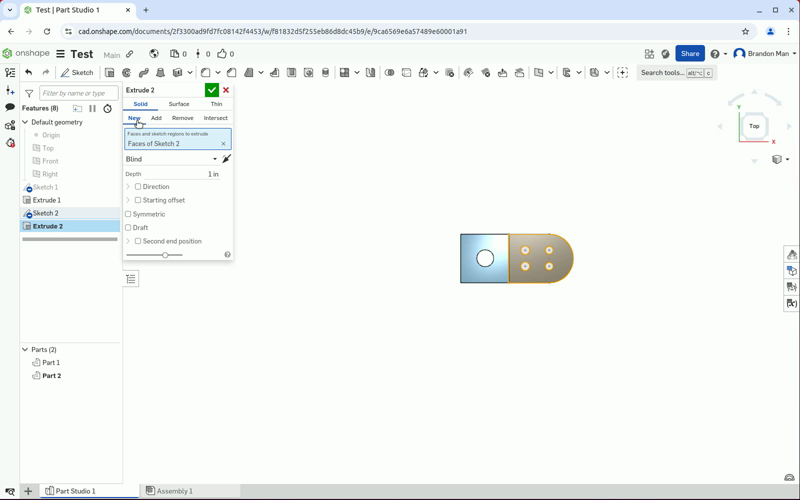
key(tab, 4)
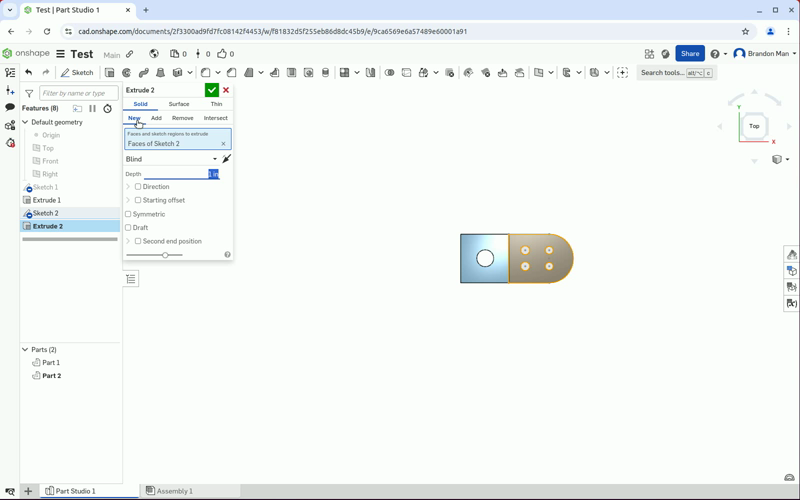
text(6.499)
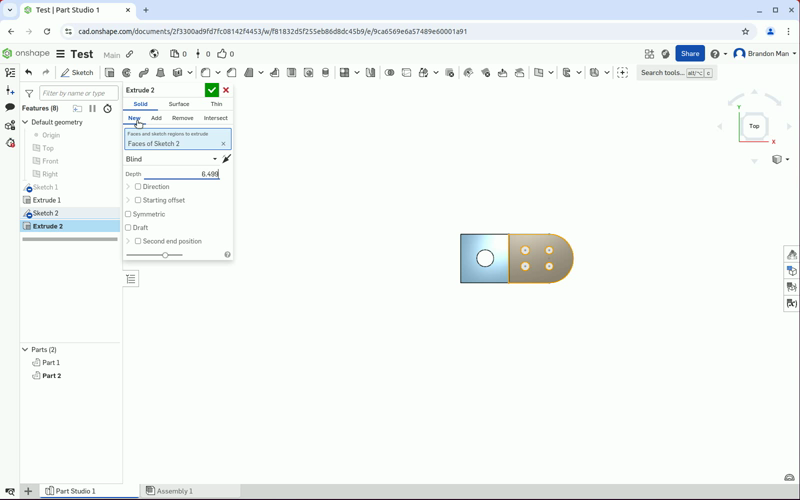
key(tab, 3)
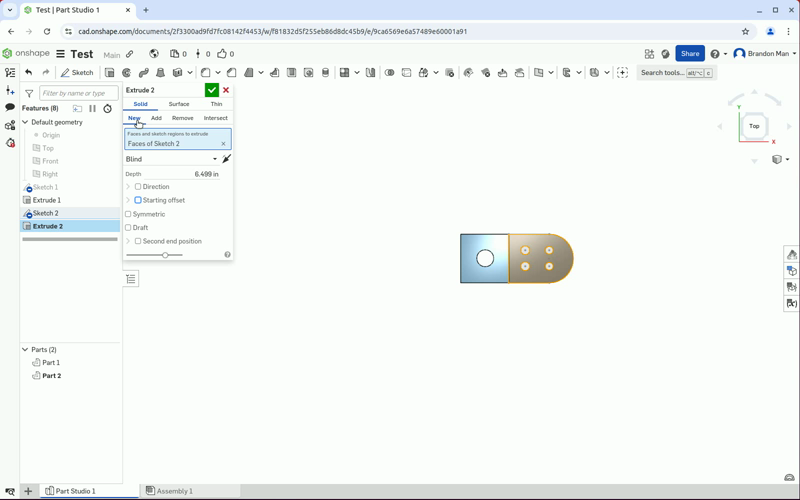
key(tab, 2)
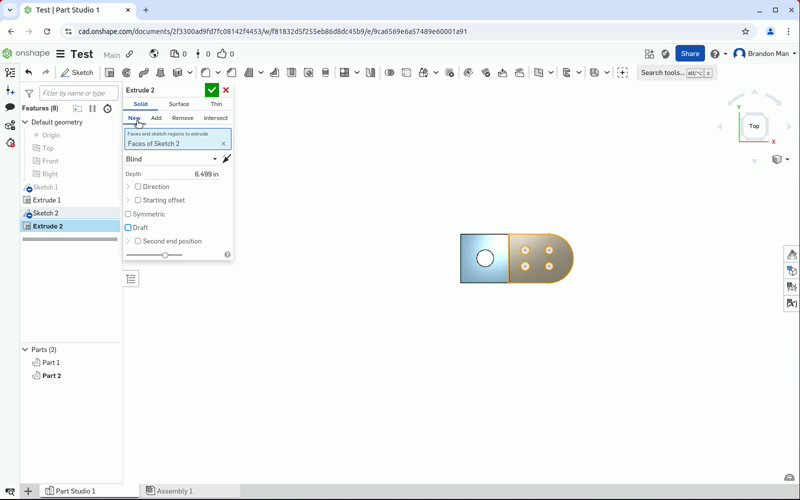
key(space)
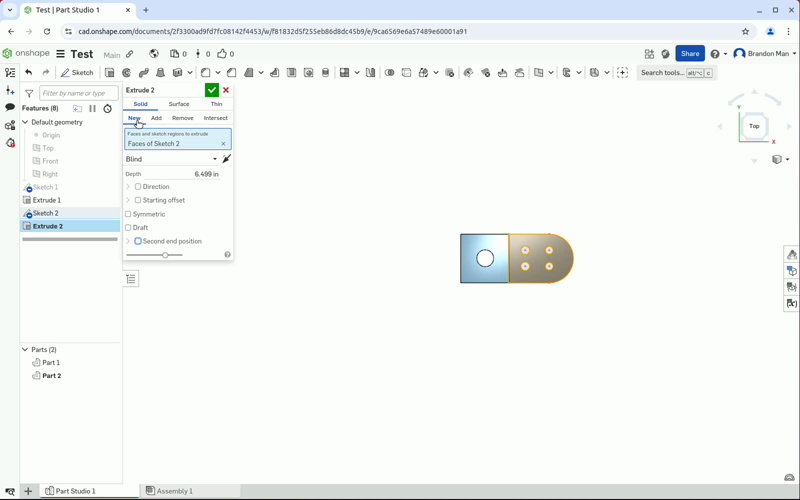
key(tab, 3)
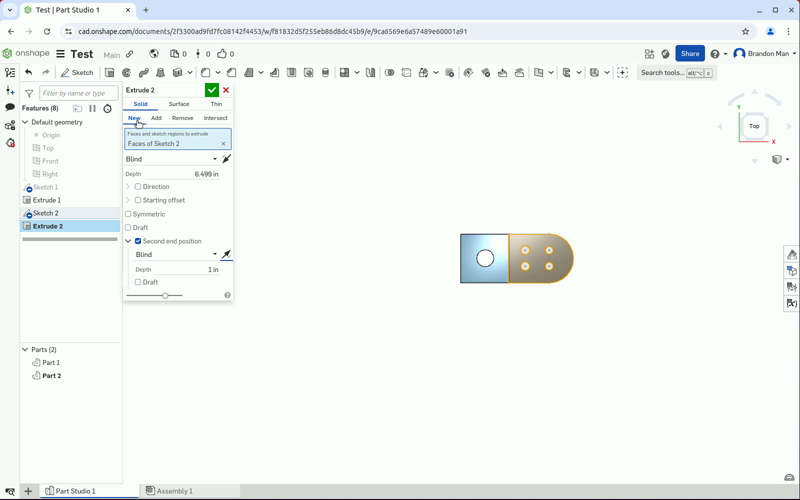
text(3.37)
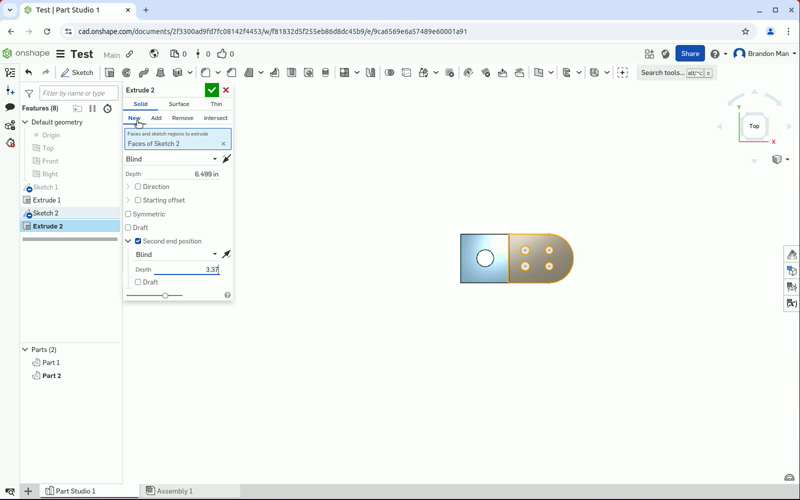
key(enter)
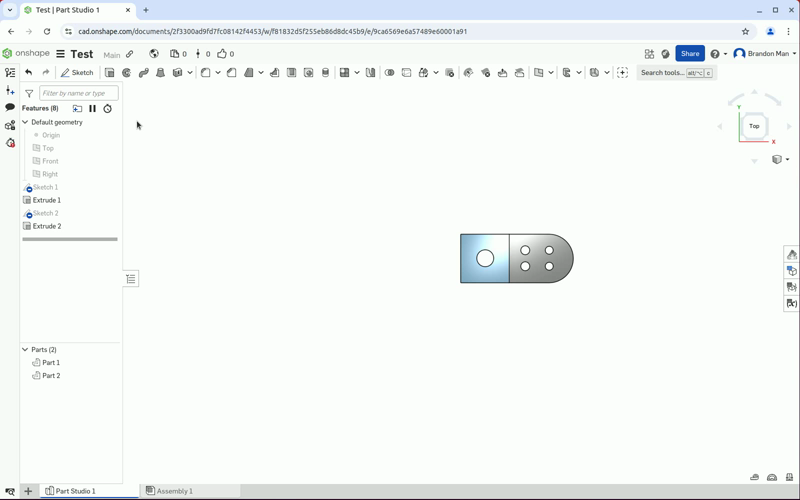
key(shift+h)
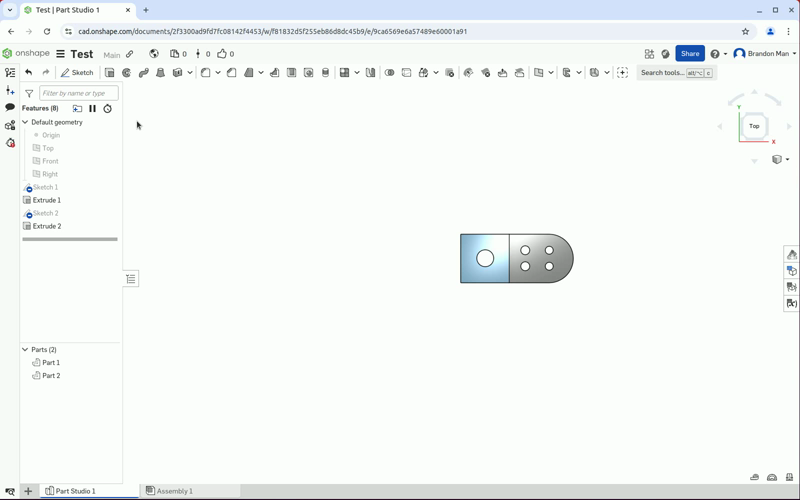
key(shift+h)
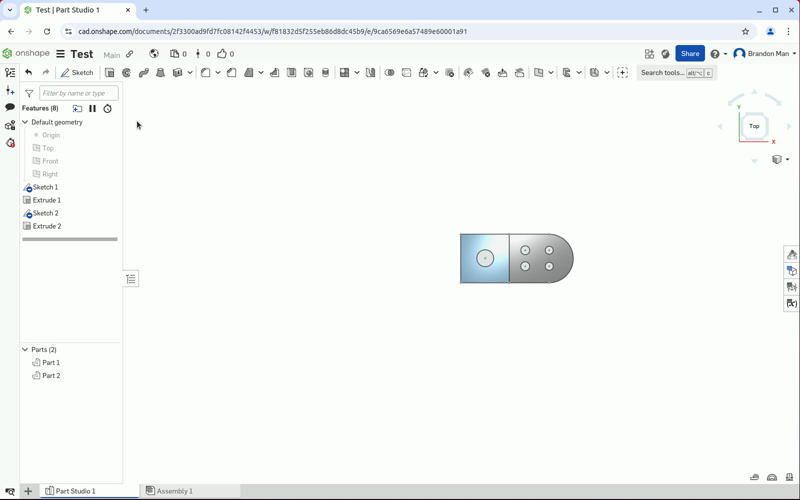
key(shift+7)
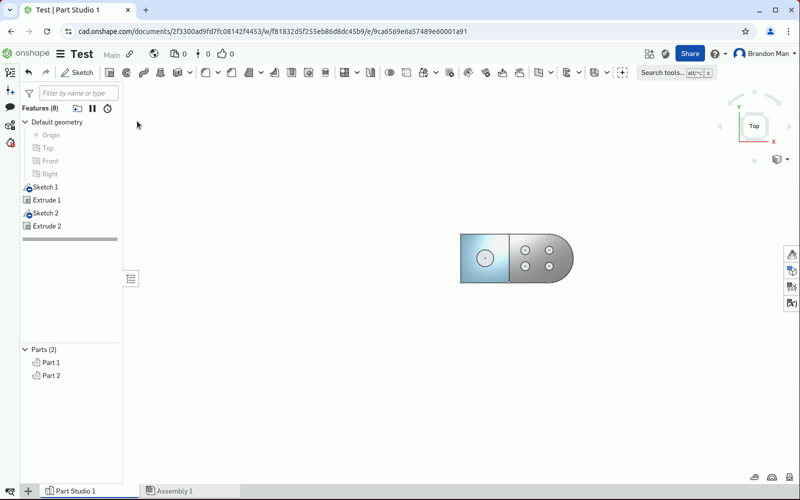
key(up, 3)
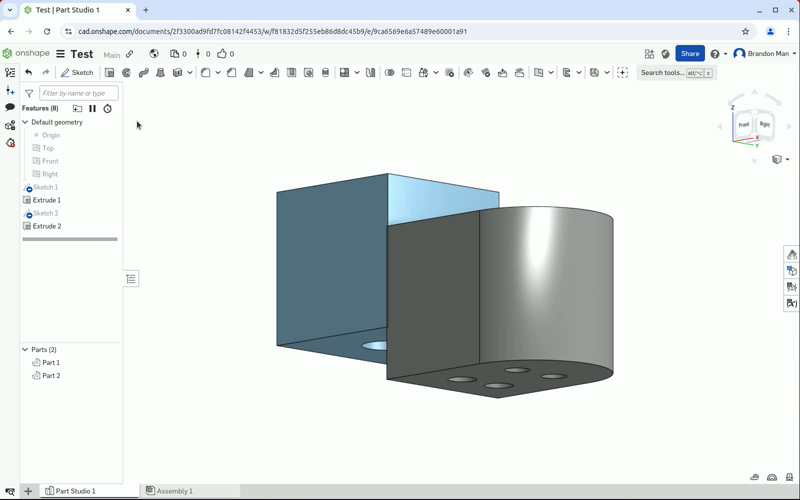
key(left, 3)
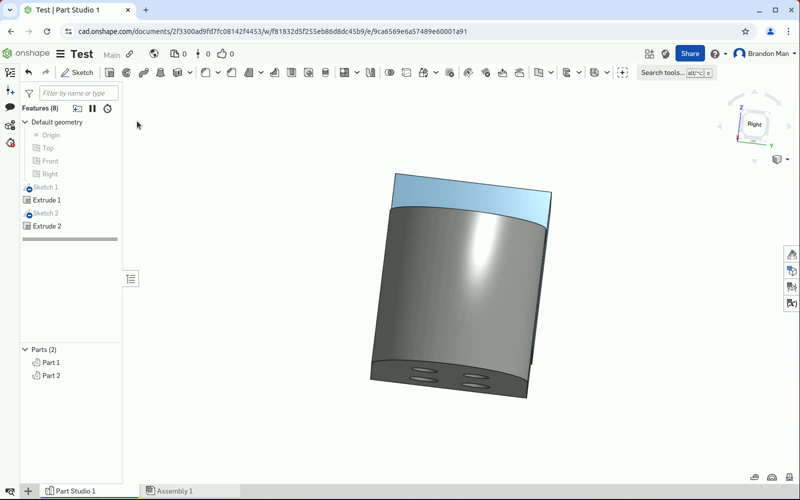
key(right, 3)
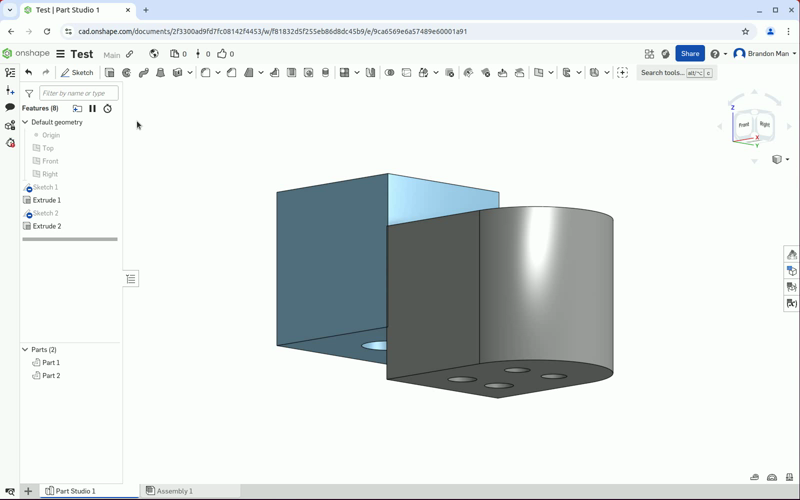
key(down, 3)
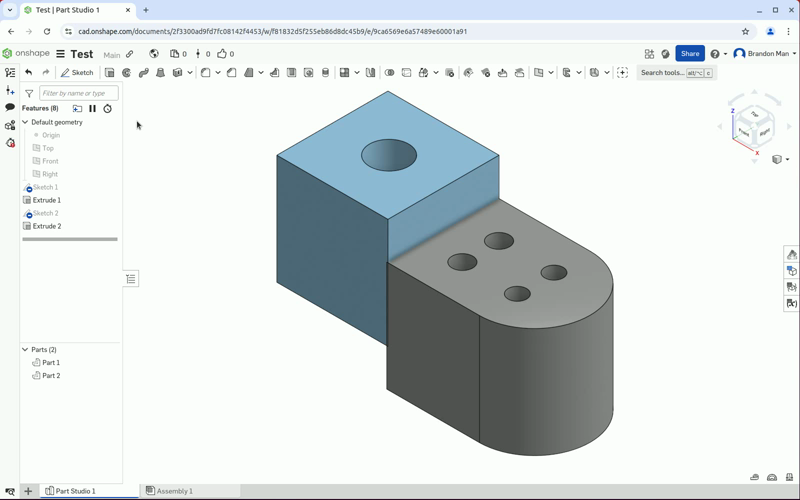
mouse_move(73, 189)
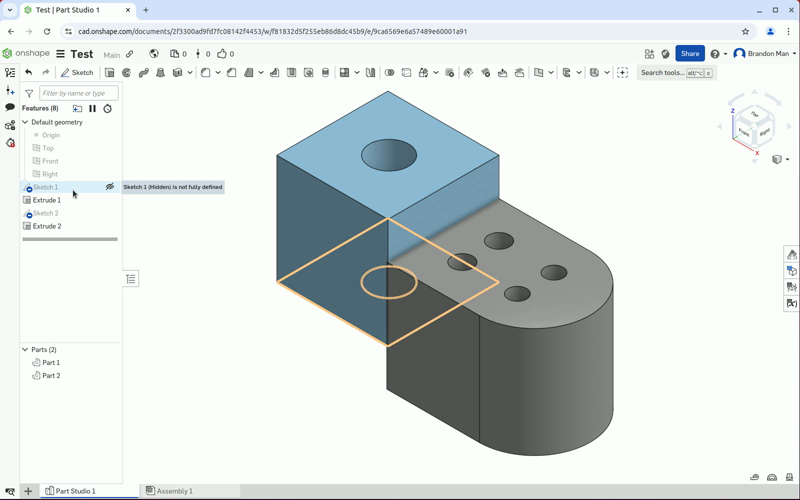
click(73, 189)